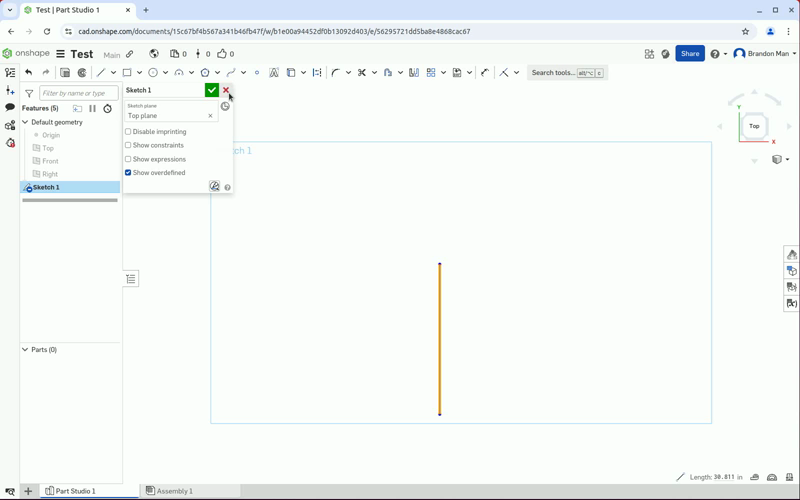
key(shift+h)
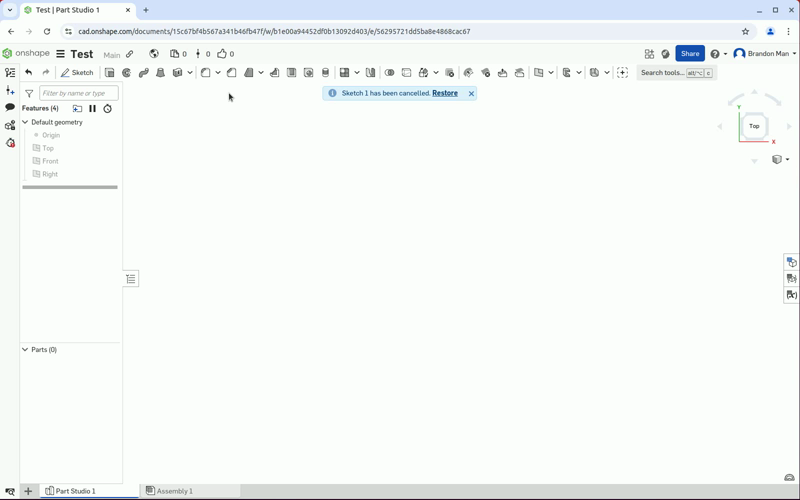
mouse_move(73, 352)
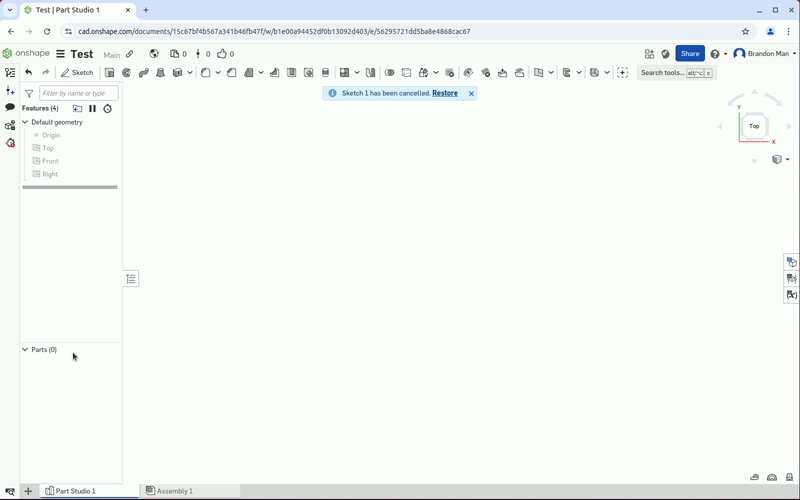
key(y)
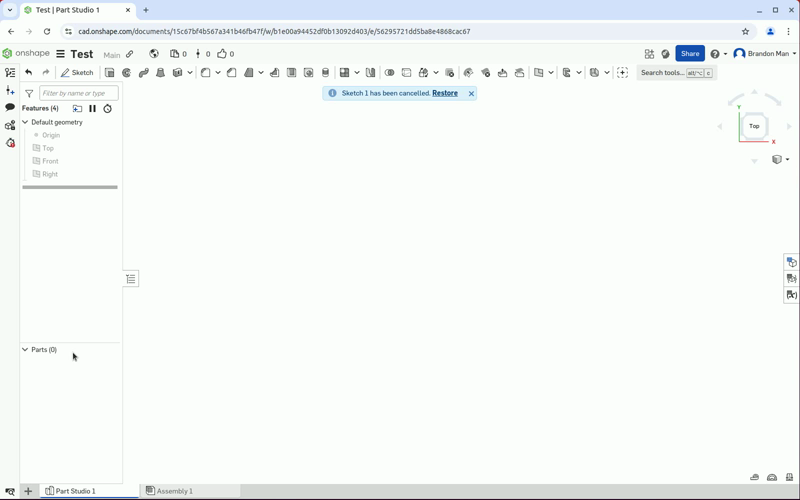
key(shift+p)
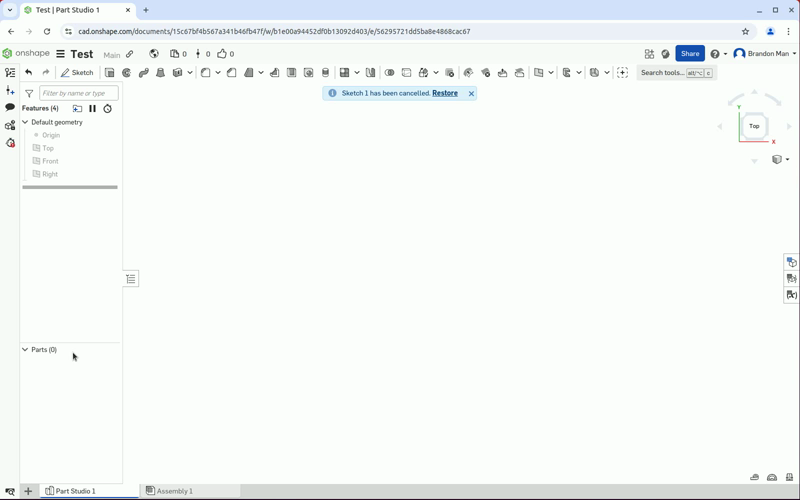
key(space)
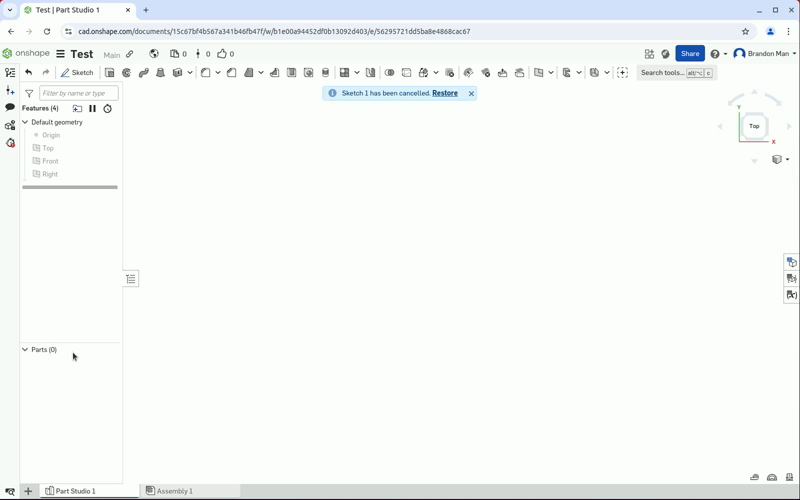
key_down(shift)
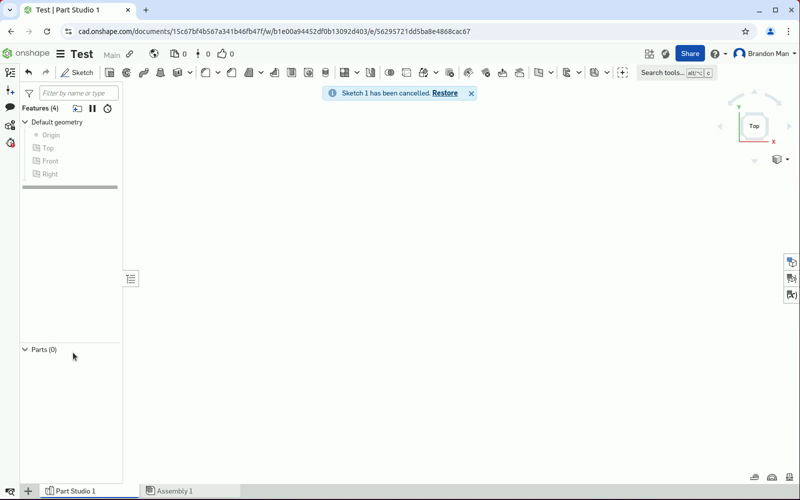
key(up)
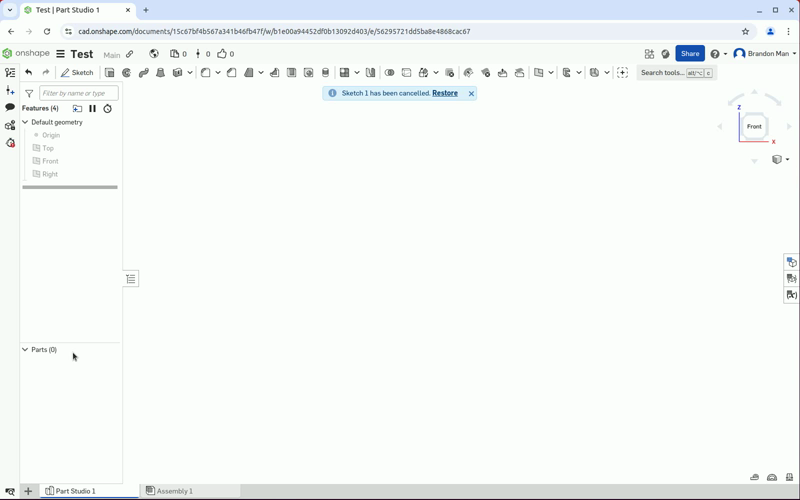
key_up(shift)
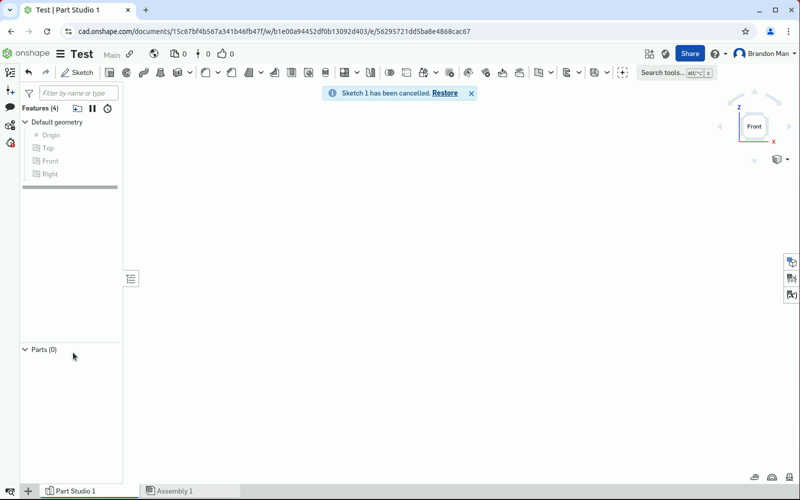
mouse_move(73, 352)
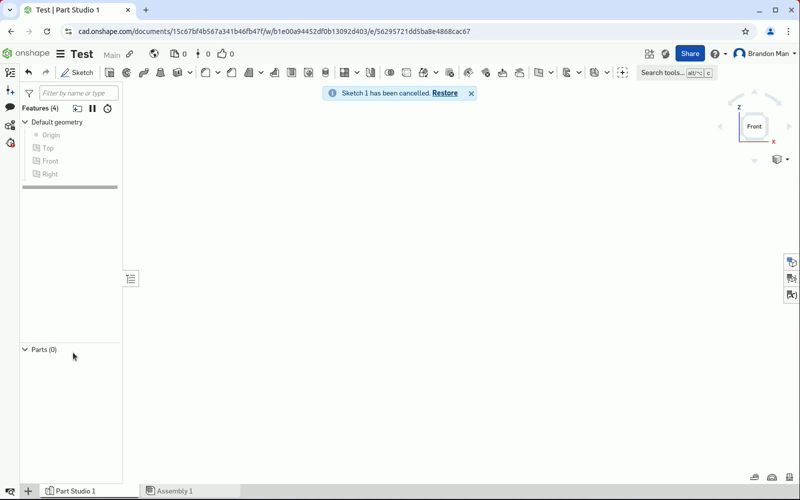
key(shift+y)
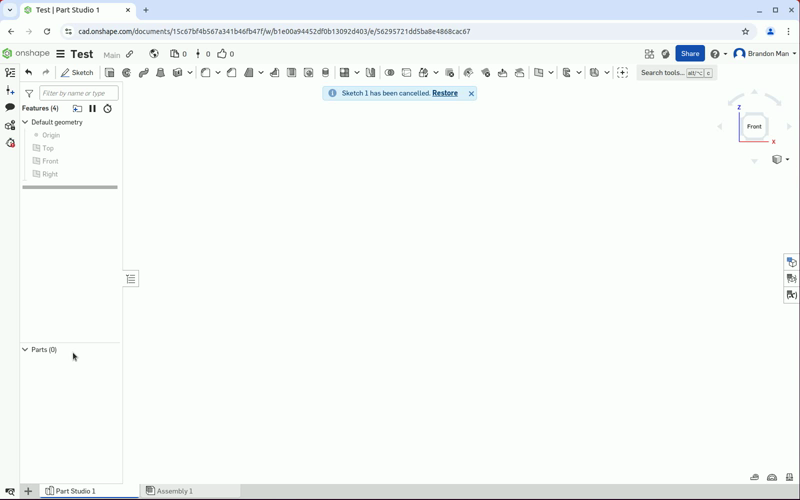
key(shift+s)
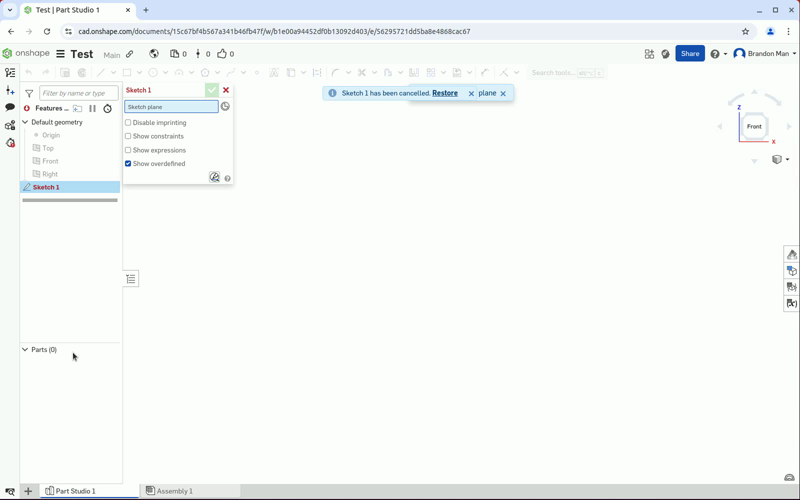
mouse_move(73, 163)
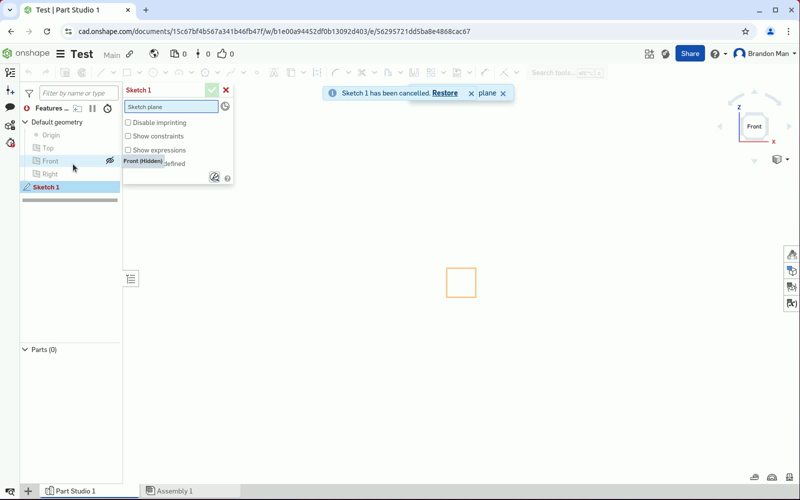
click(73, 163)
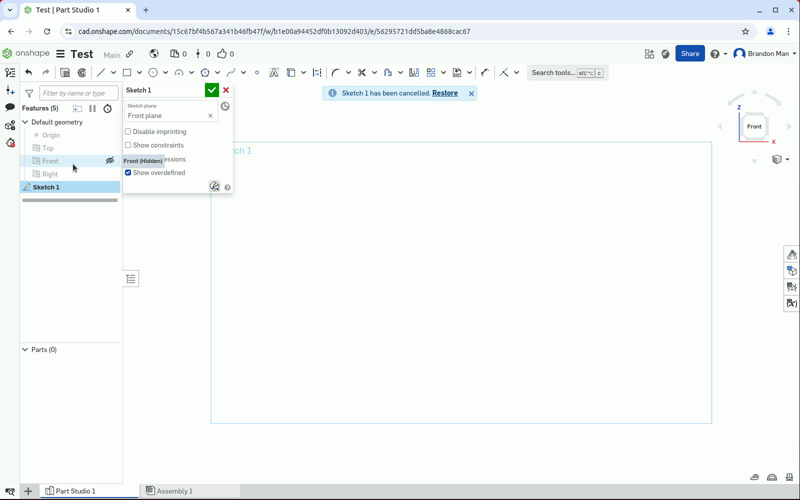
mouse_move(73, 352)
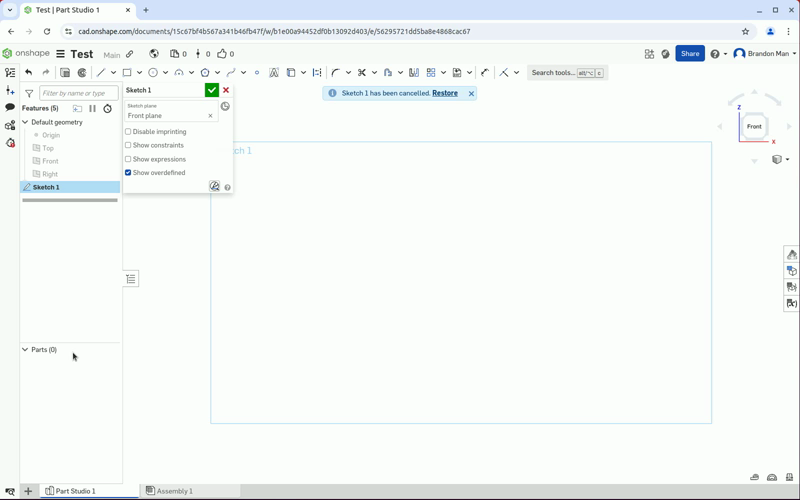
key(y)
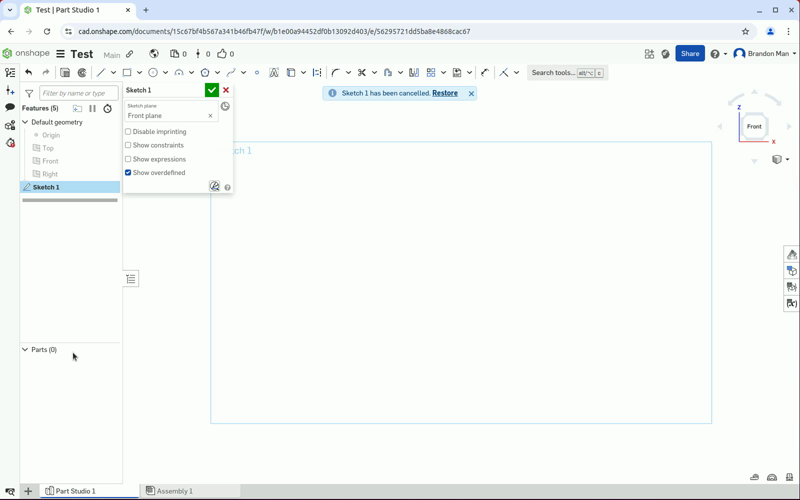
key(l)
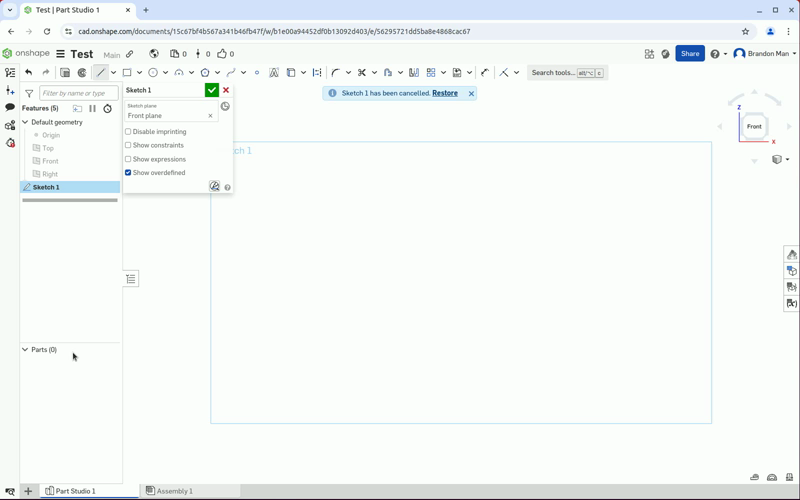
key_down(shift)
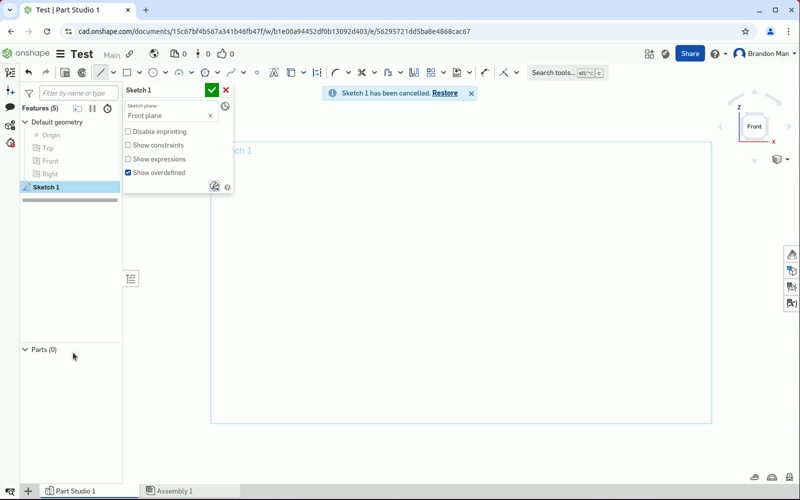
mouse_move(447, 395)
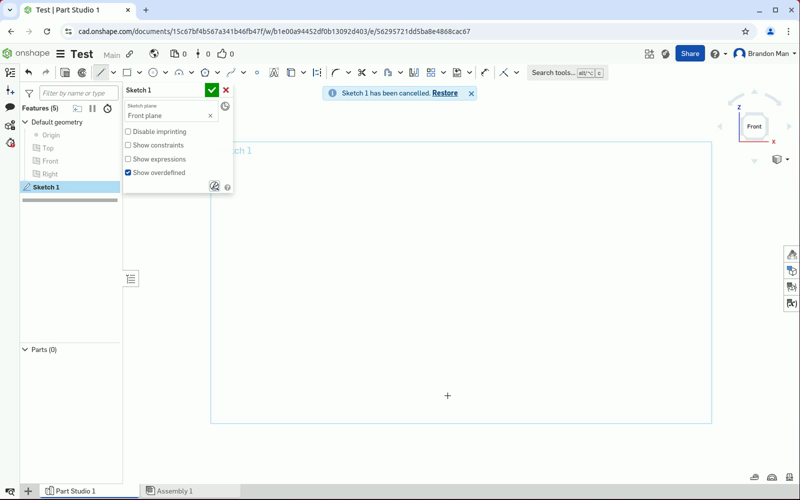
click(447, 395)
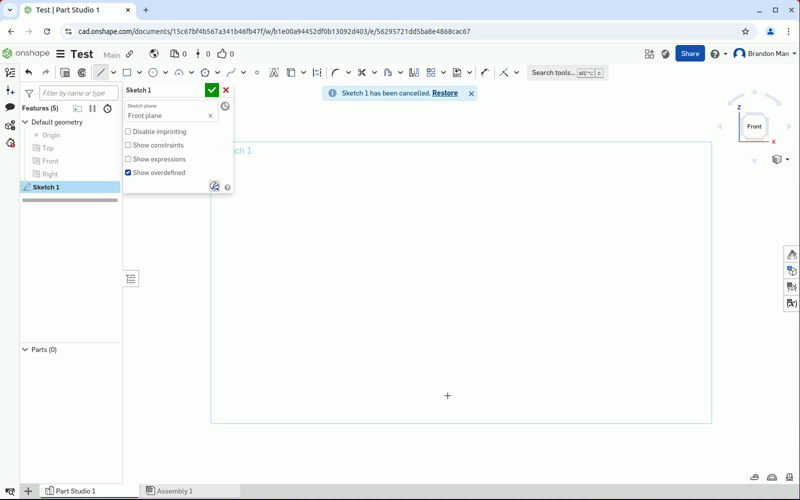
key_up(shift)
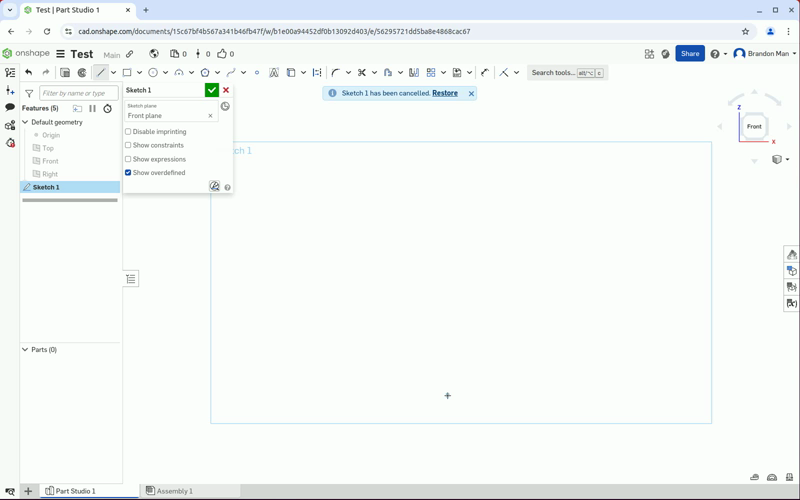
key_down(shift)
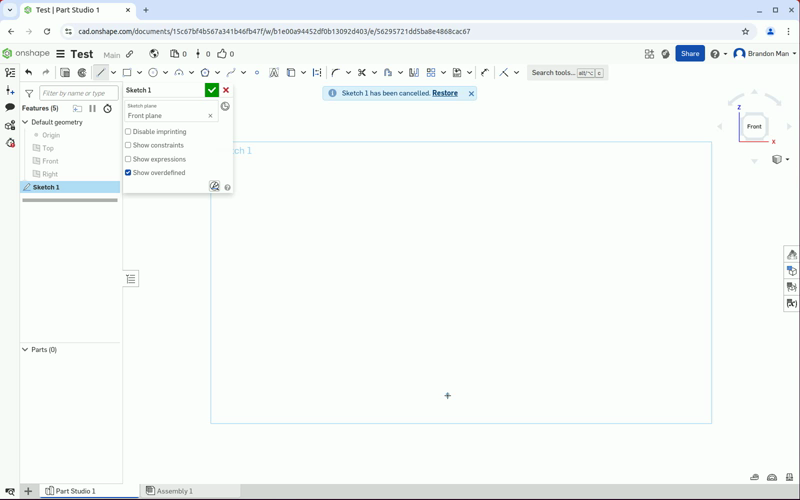
mouse_move(477, 395)
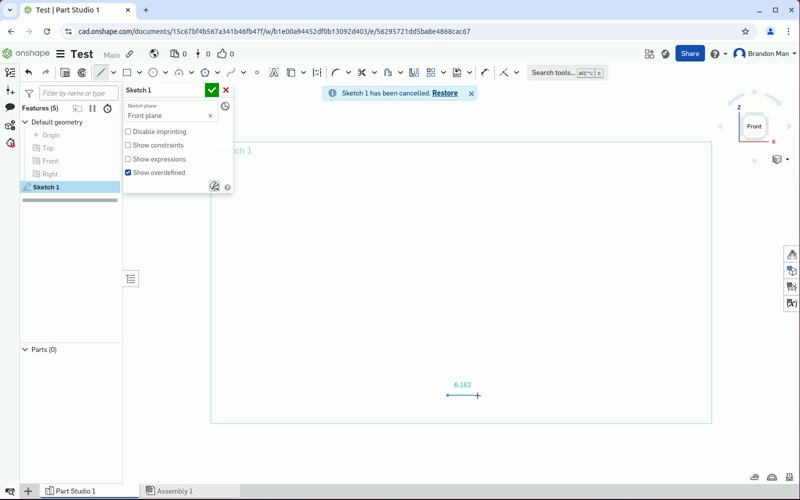
mouse_move(460, 395)
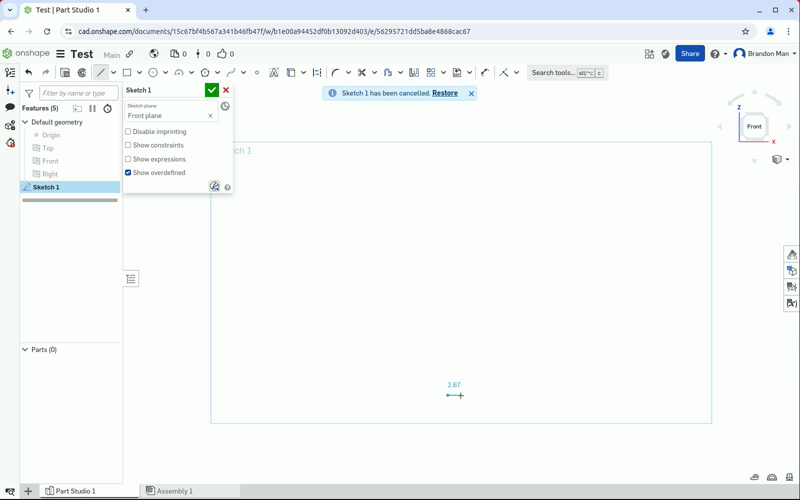
click(460, 395)
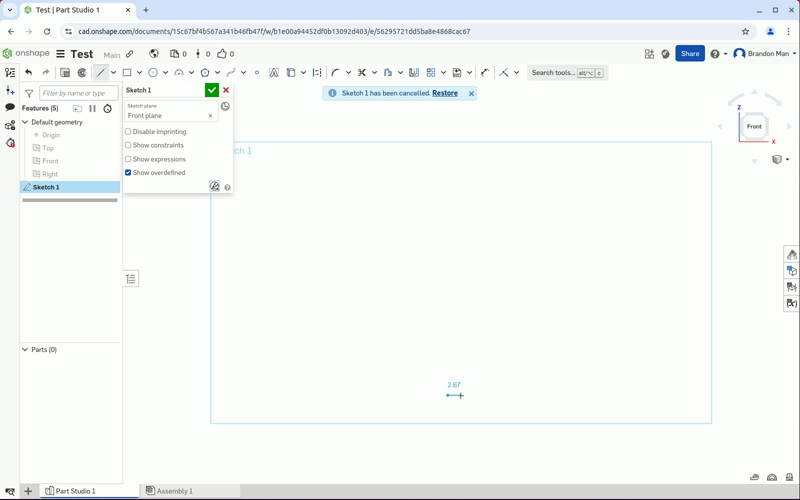
key_up(shift)
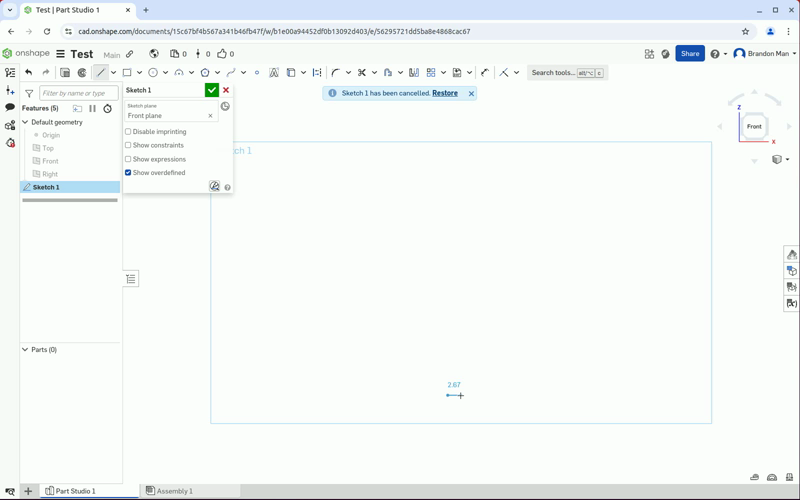
key_down(shift)
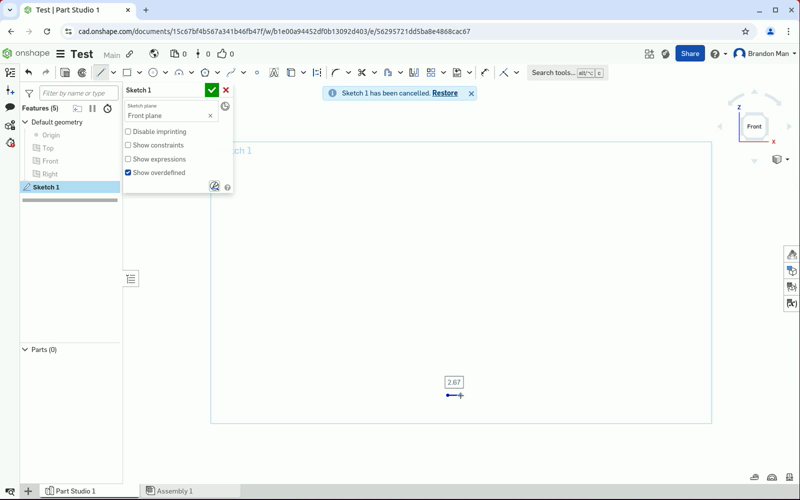
mouse_move(460, 282)
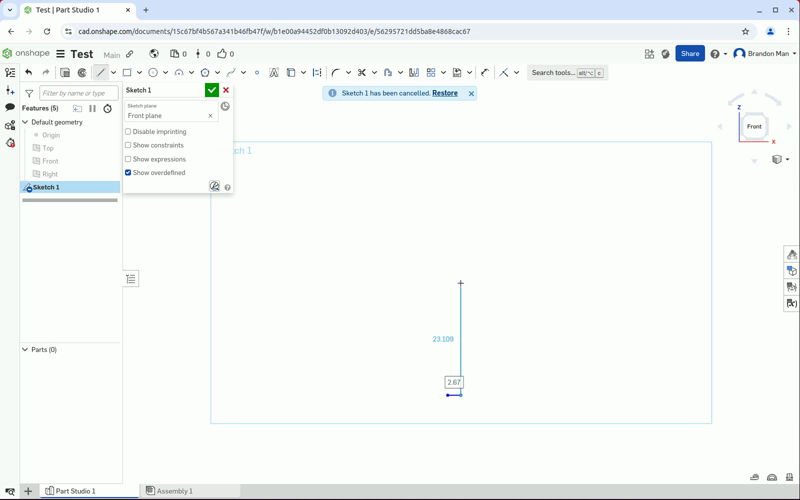
click(460, 282)
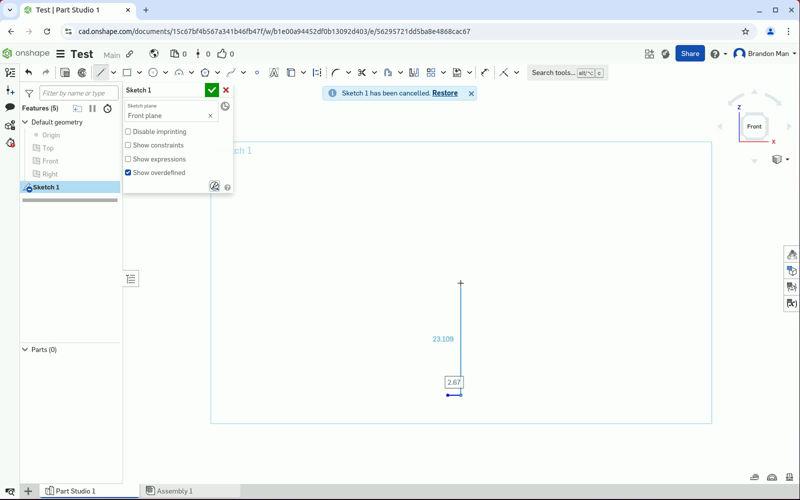
key_up(shift)
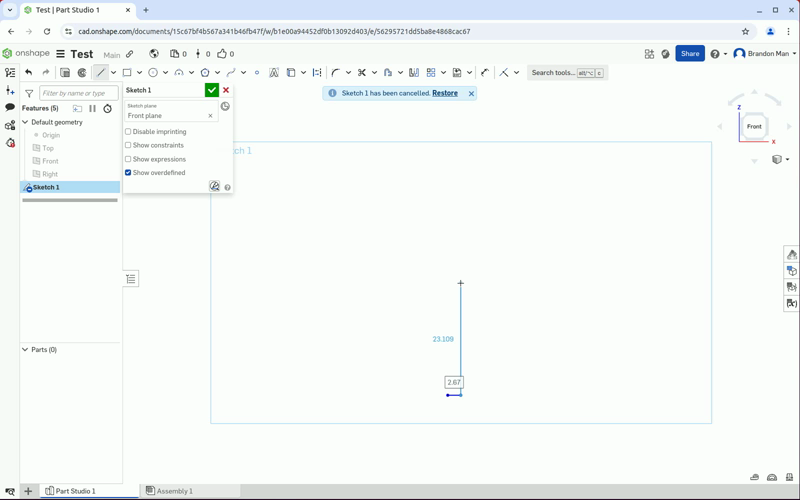
key_down(shift)
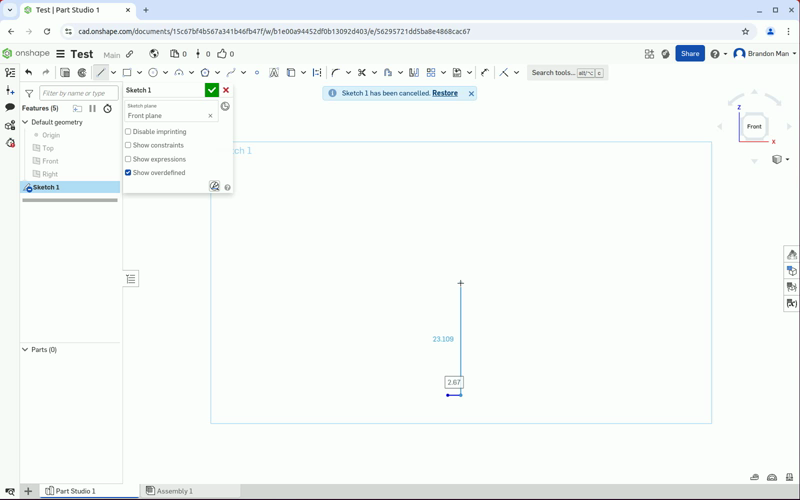
mouse_move(490, 282)
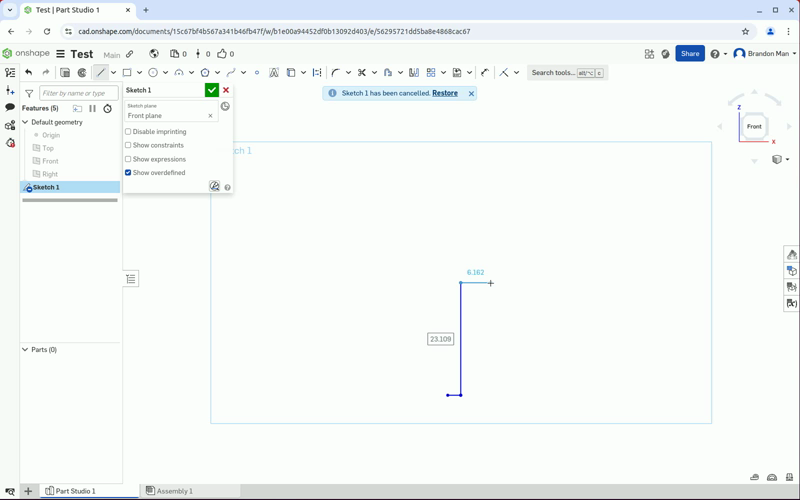
mouse_move(447, 282)
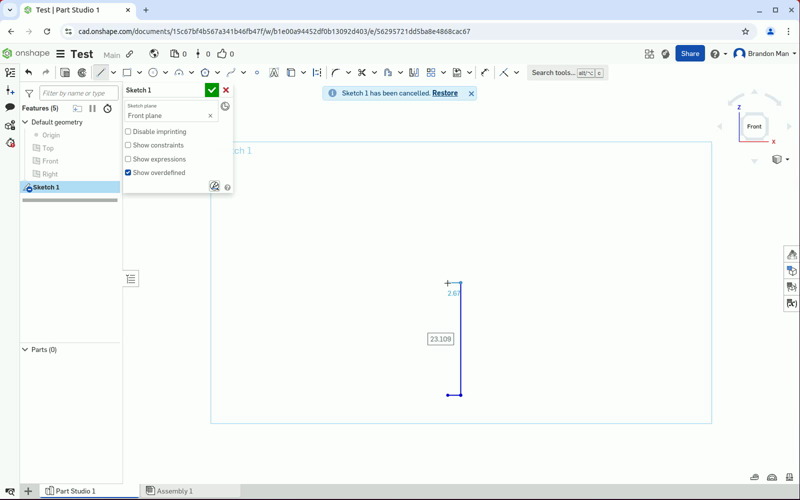
click(447, 282)
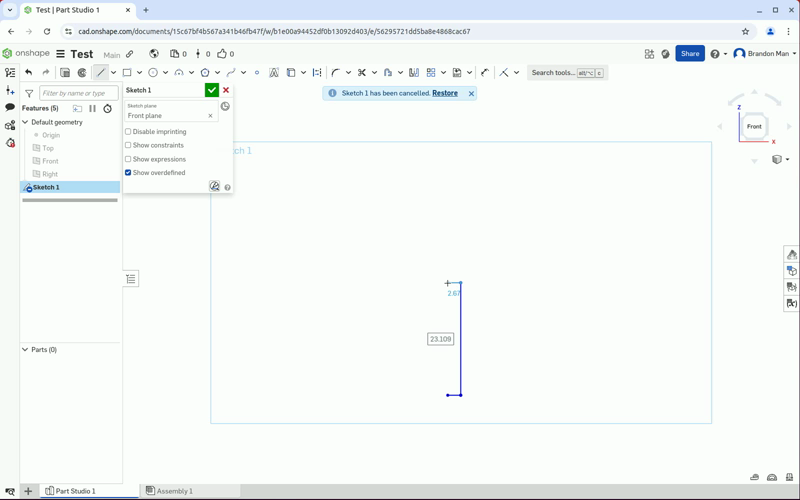
key_up(shift)
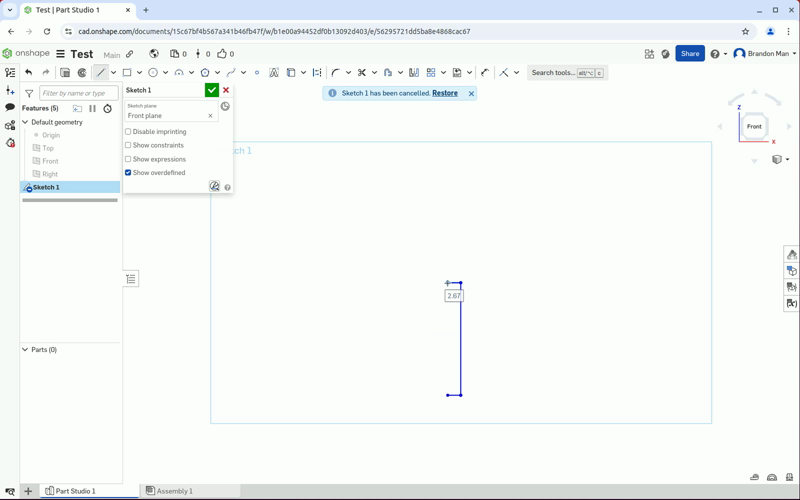
key_down(shift)
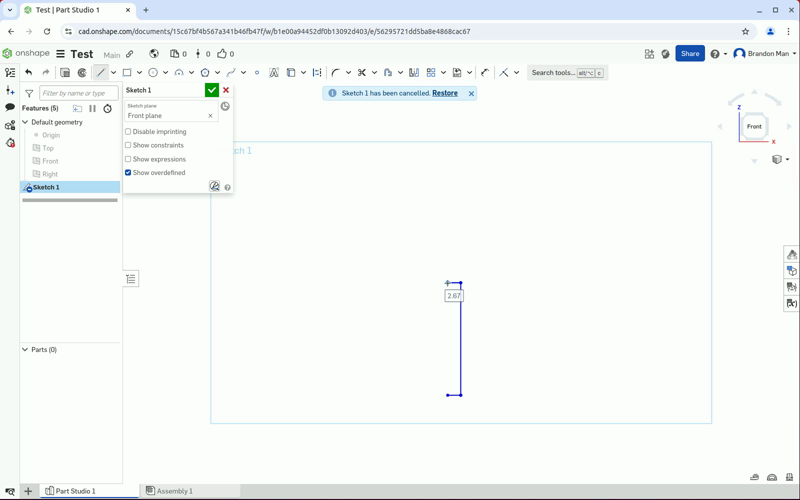
mouse_move(447, 395)
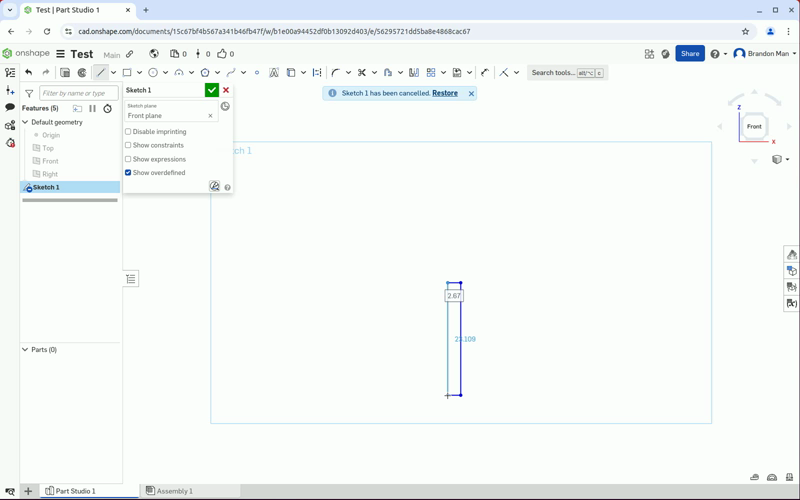
key_up(shift)
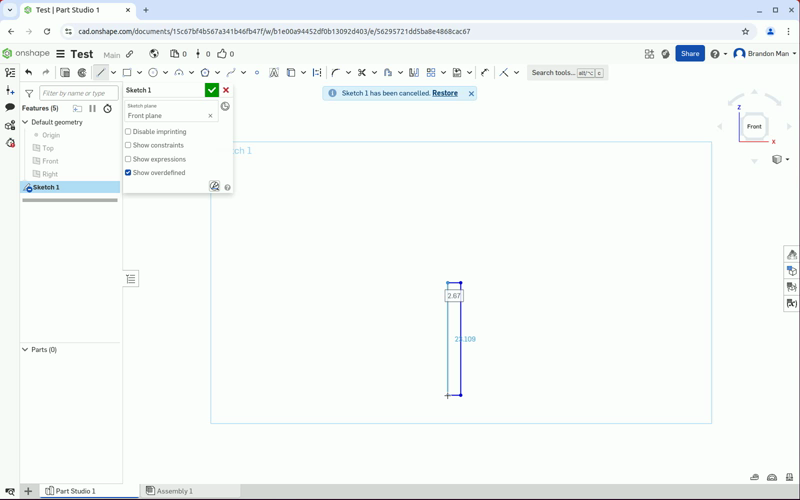
click(447, 395)
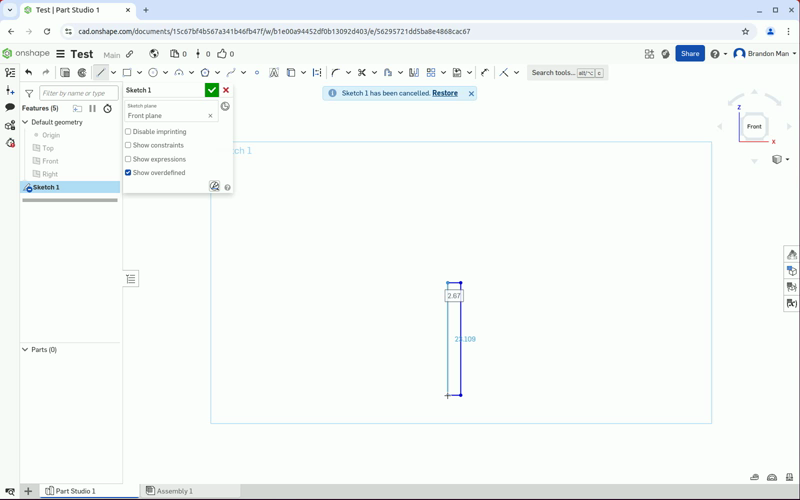
key(esc)
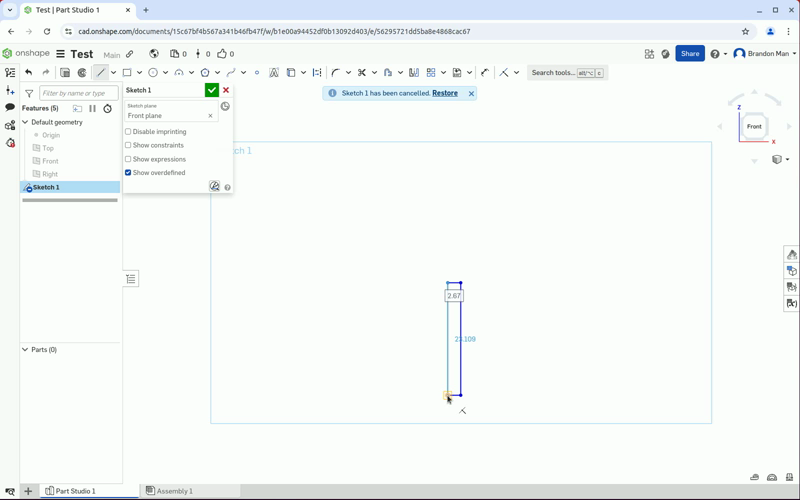
mouse_move(456, 377)
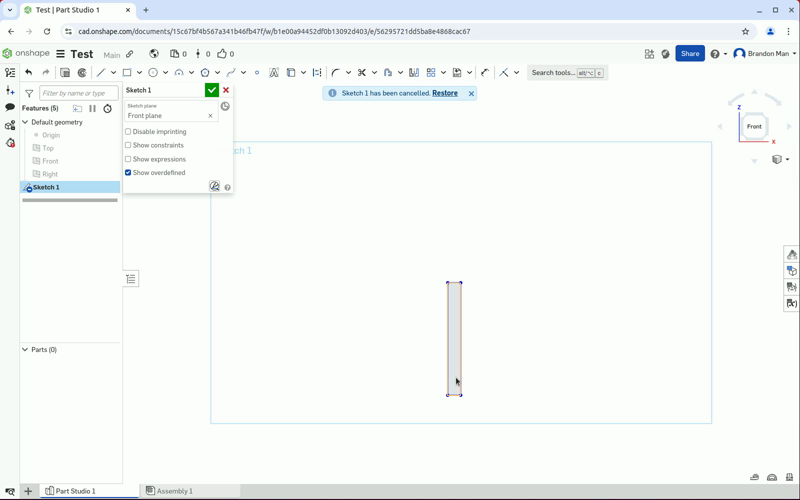
scroll(6)
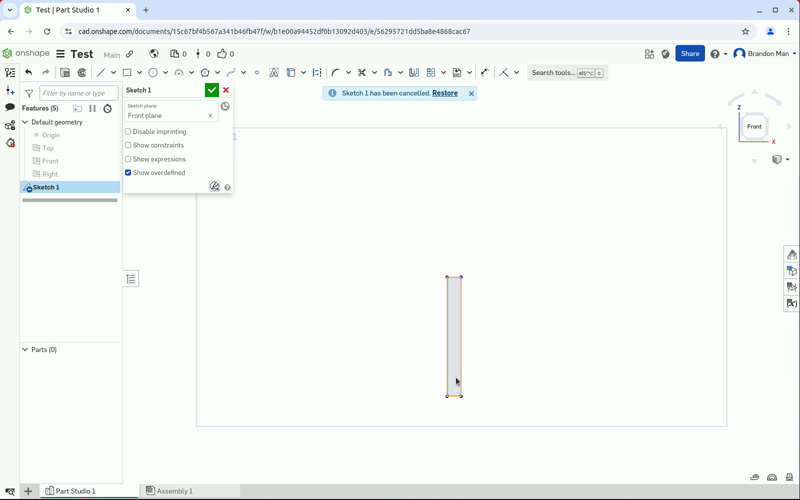
scroll(6)
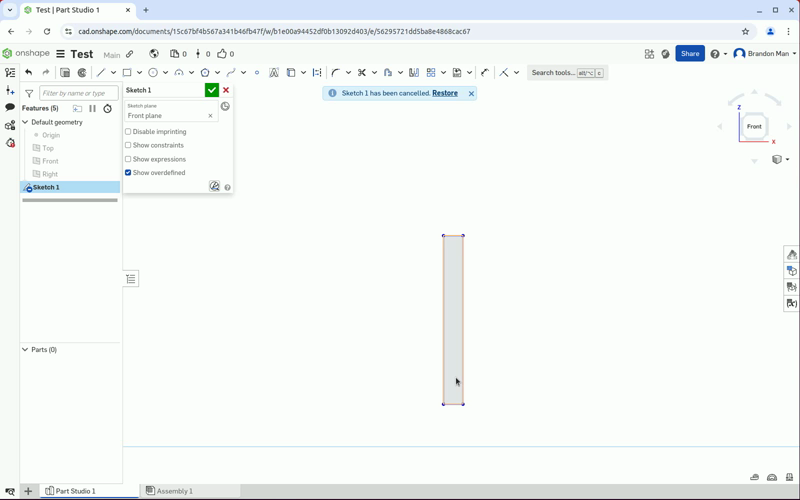
scroll(6)
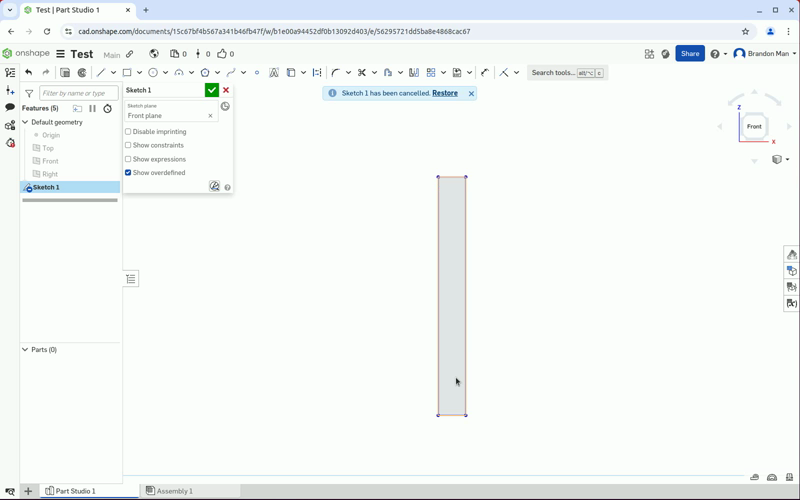
scroll(6)
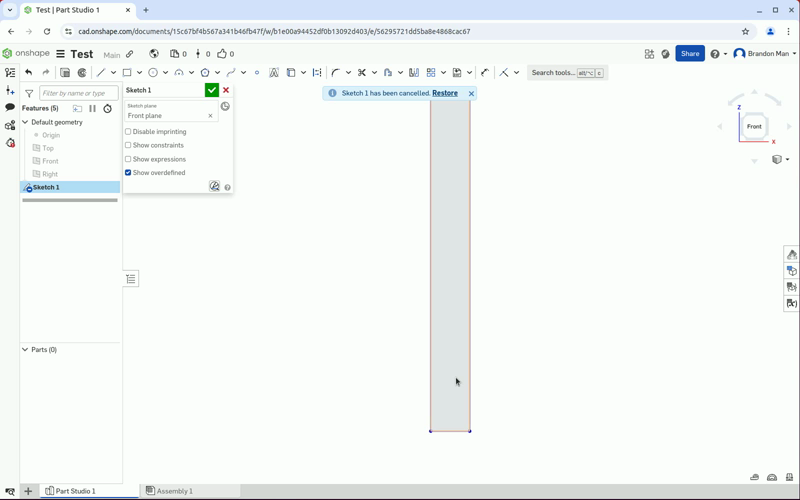
scroll(6)
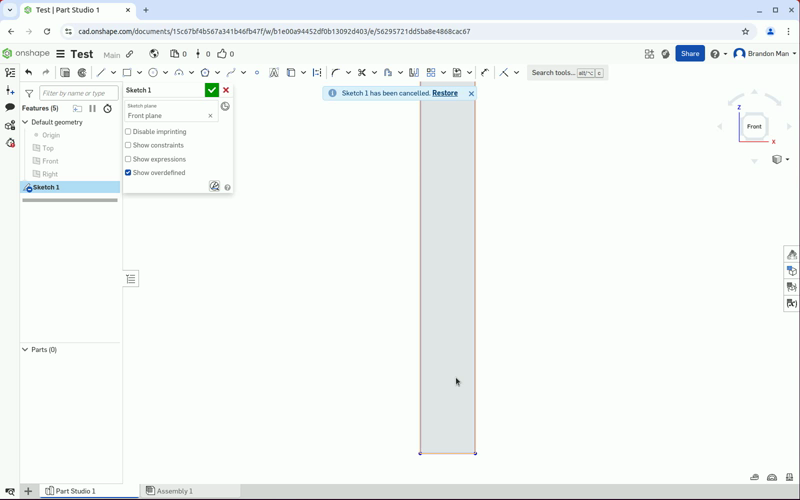
scroll(6)
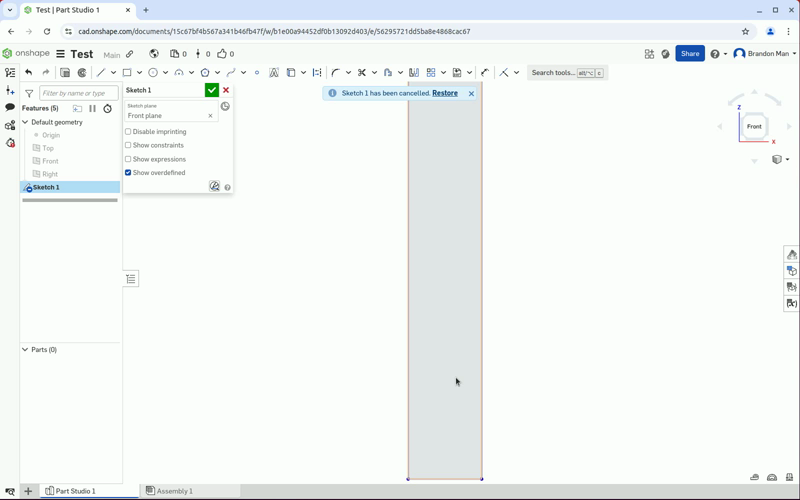
scroll(6)
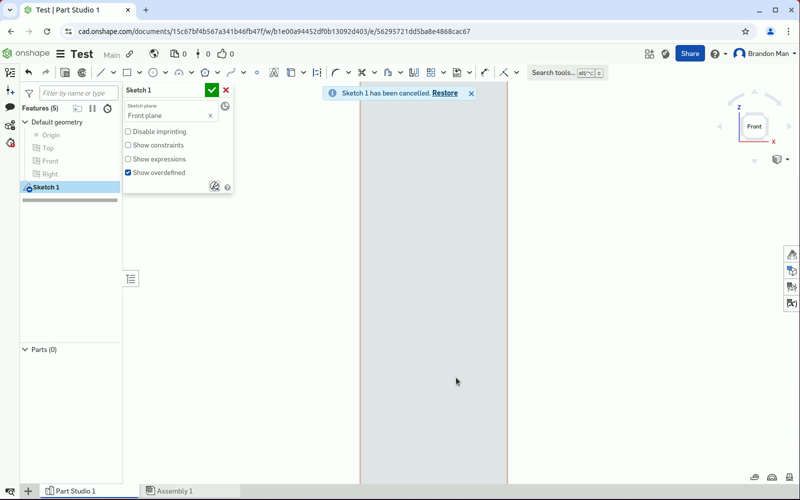
click(456, 377)
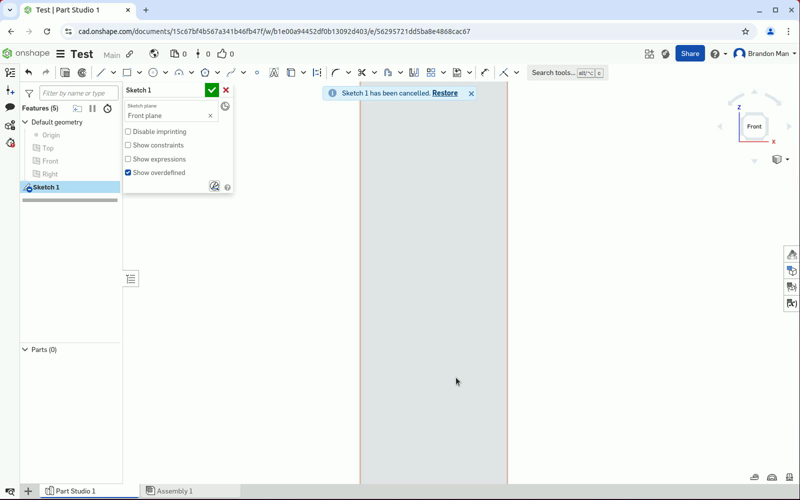
scroll(-6)
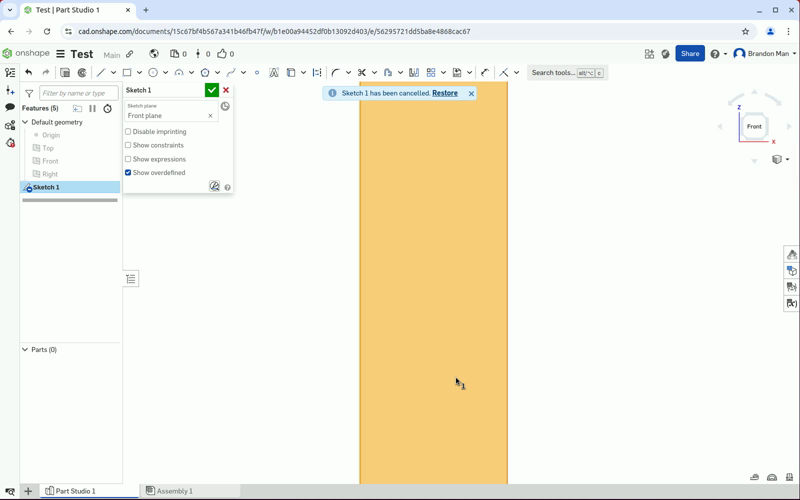
scroll(-6)
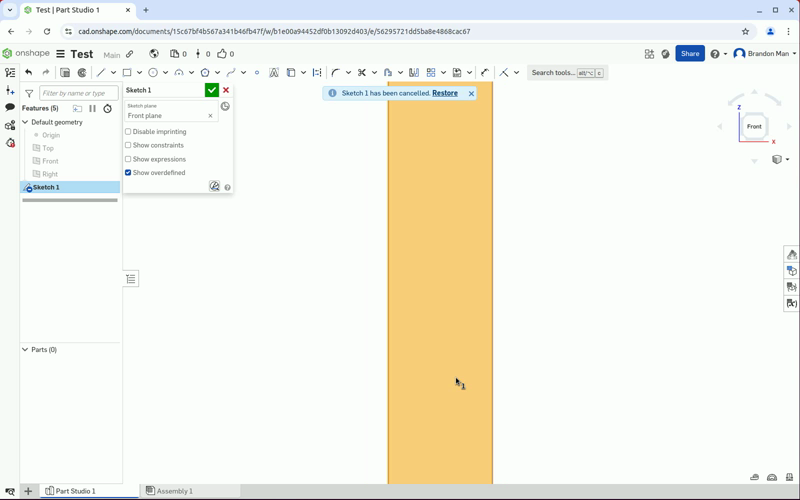
scroll(-6)
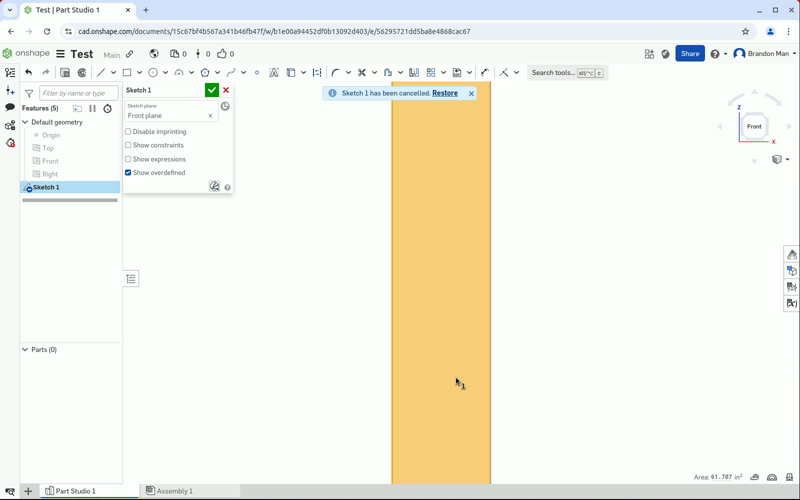
scroll(-6)
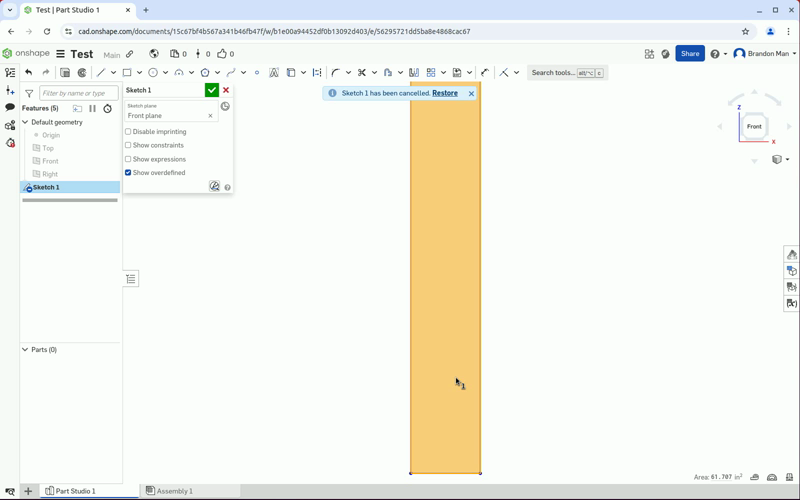
scroll(-6)
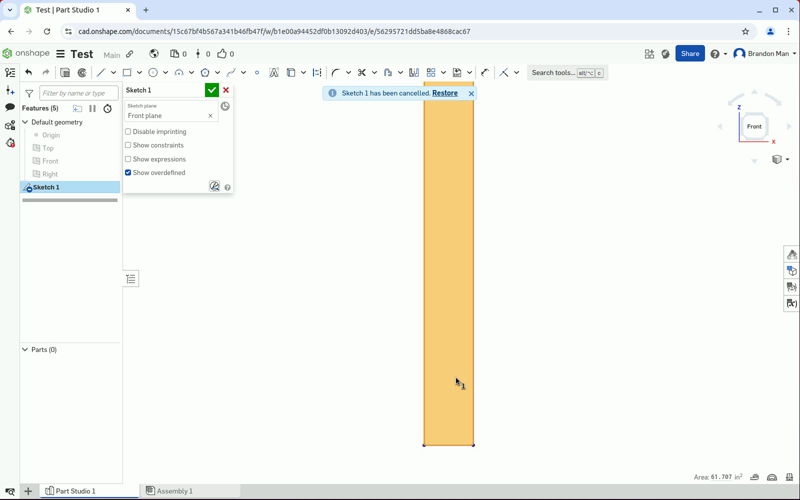
scroll(-6)
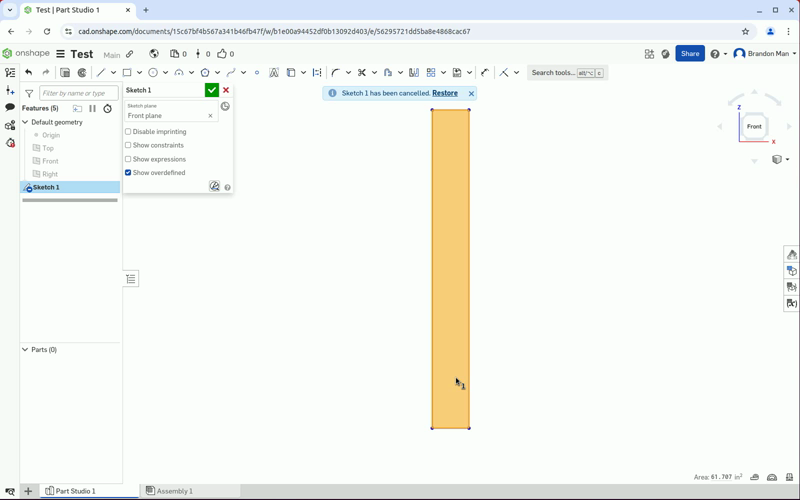
scroll(-6)
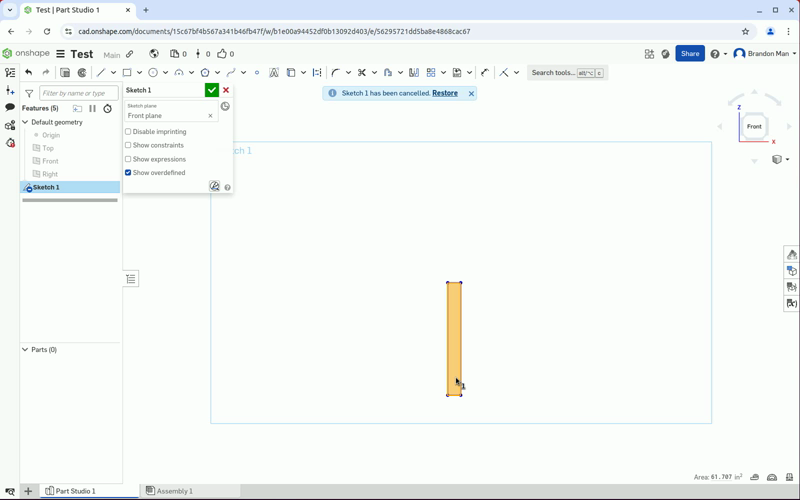
mouse_move(73, 352)
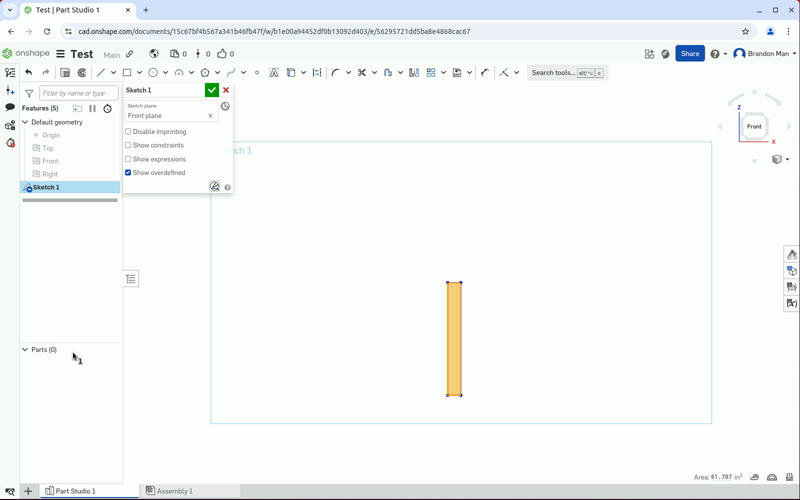
key(shift+y)
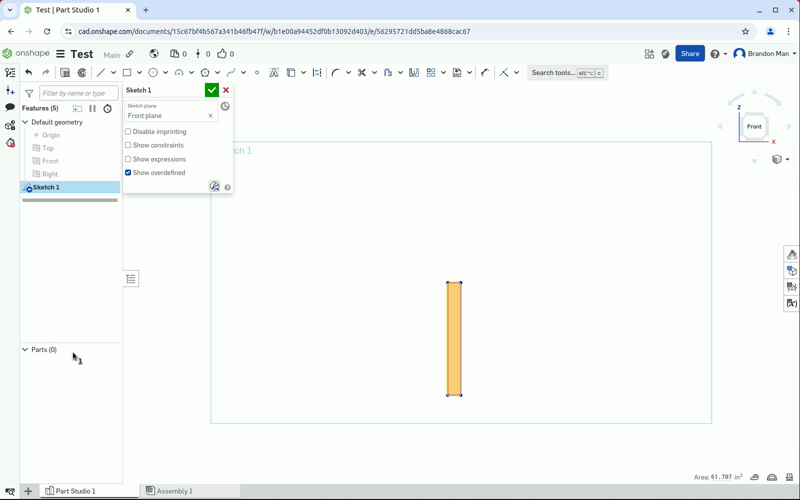
key(shift+e)
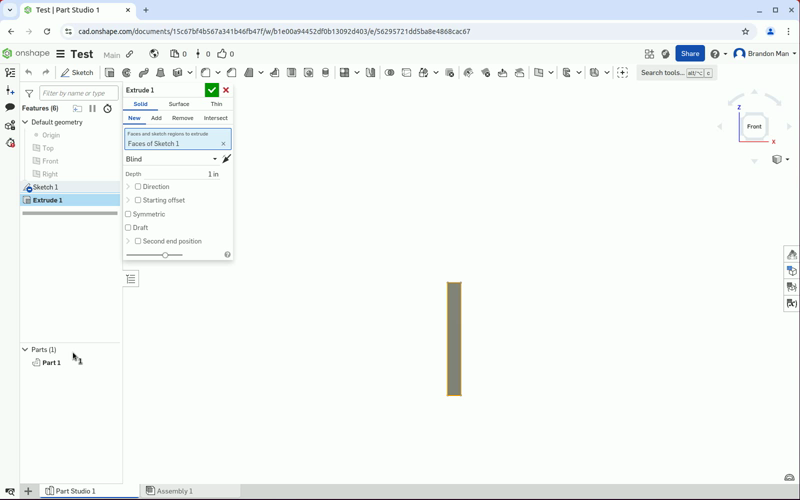
mouse_move(143, 106)
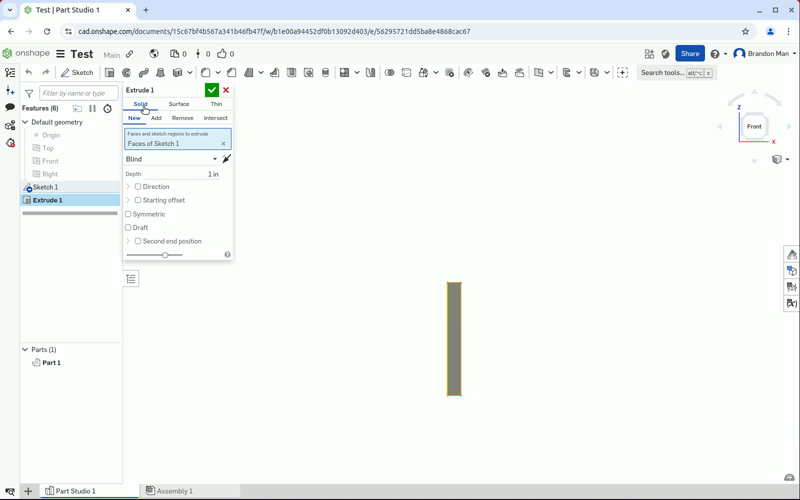
click(143, 106)
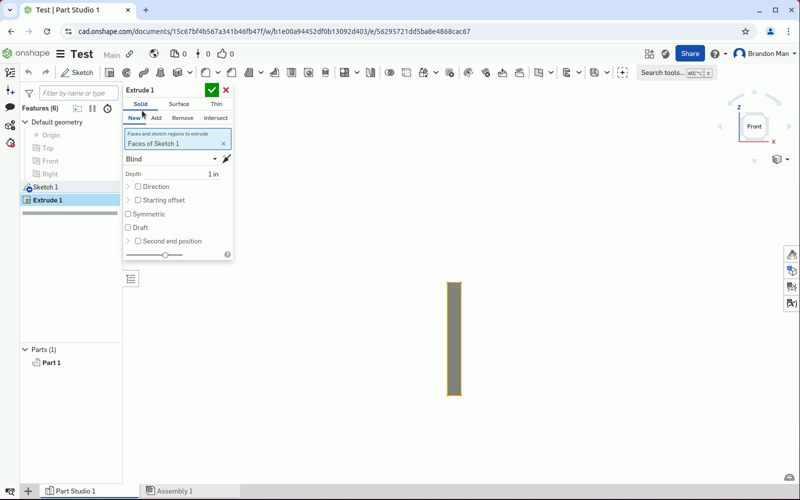
mouse_move(137, 120)
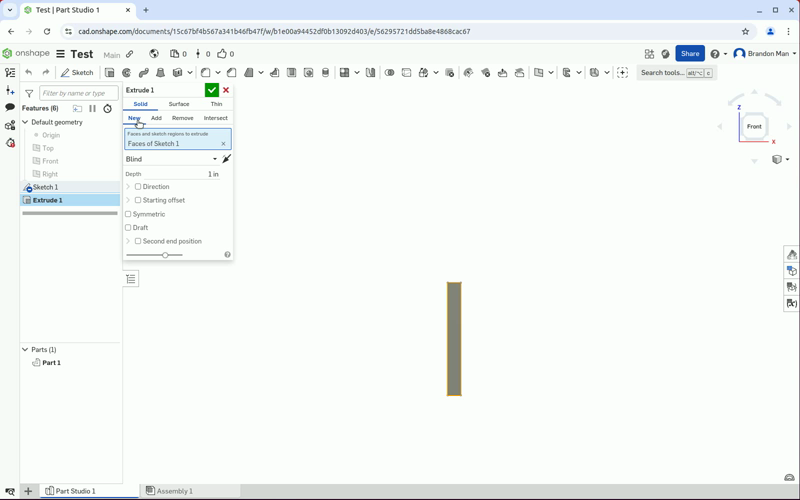
click(137, 120)
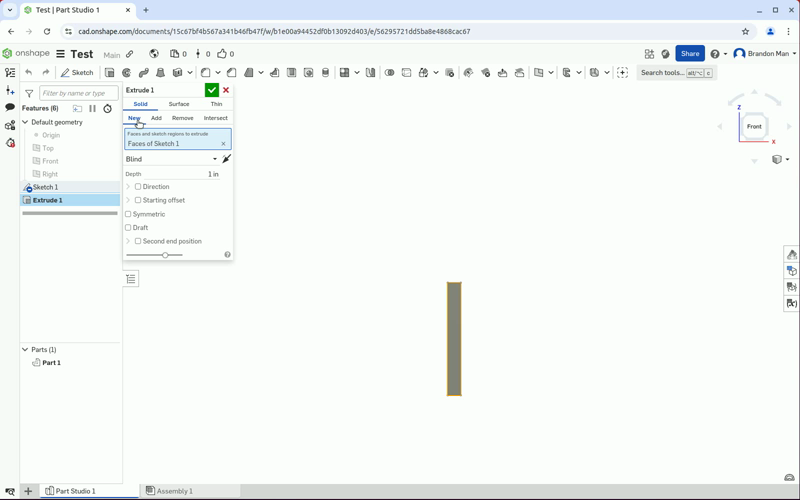
key(tab, 4)
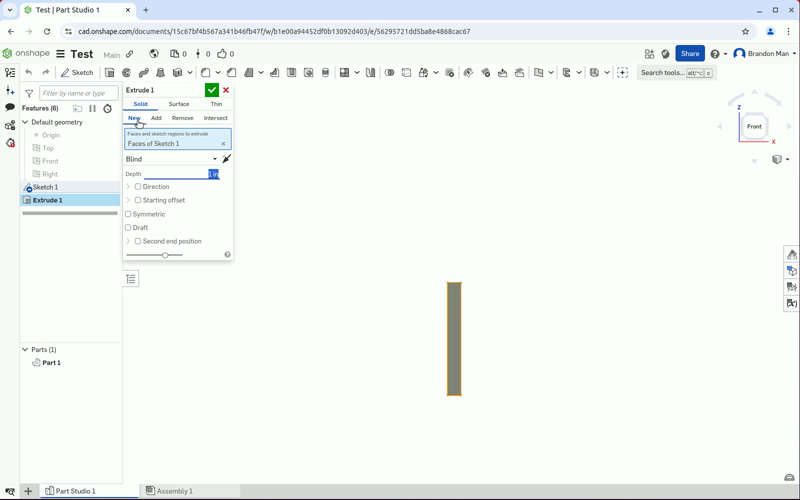
text(1.444)
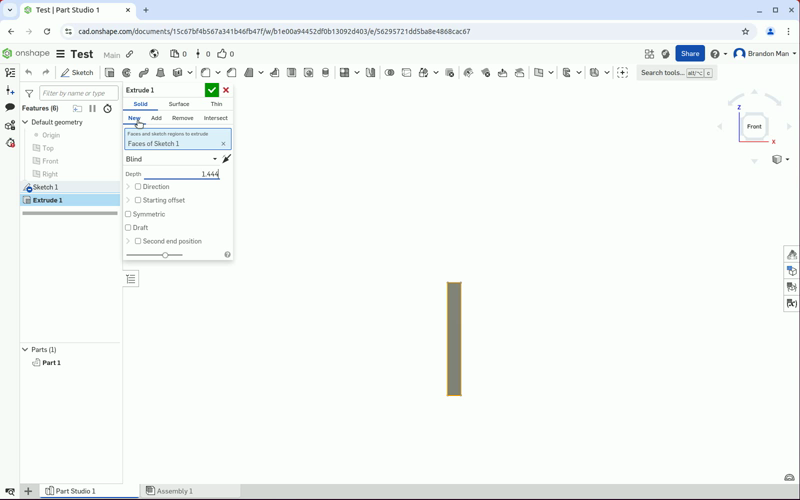
key(enter)
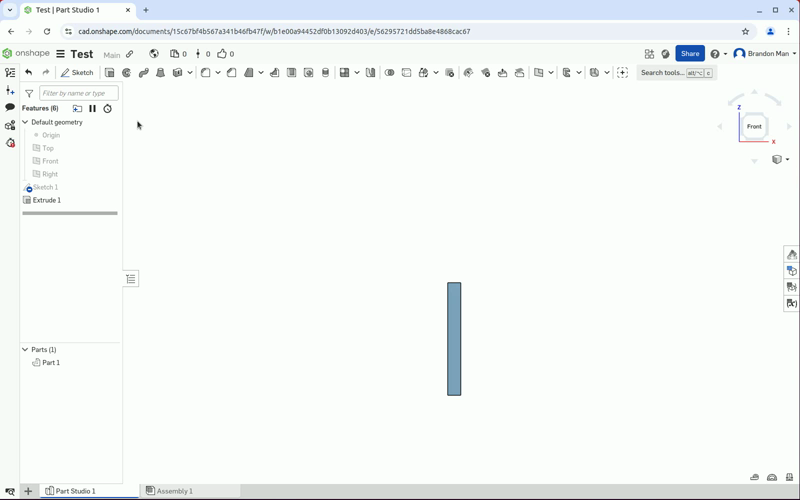
key(shift+h)
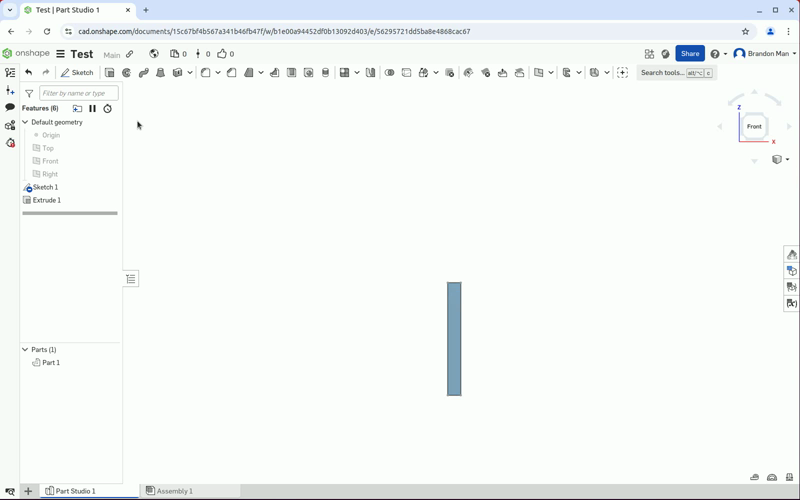
key(shift+h)
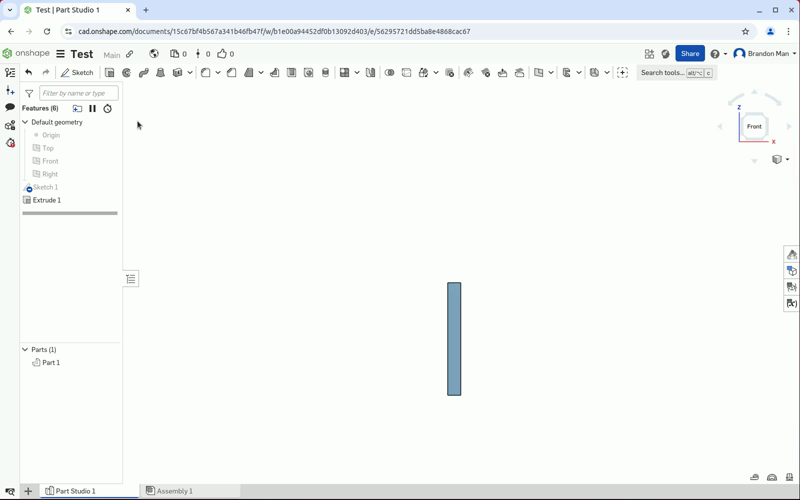
mouse_move(73, 189)
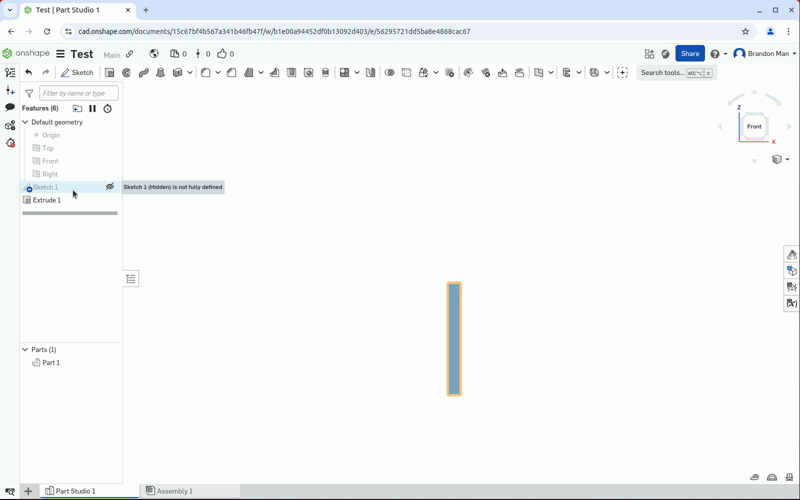
click(73, 189)
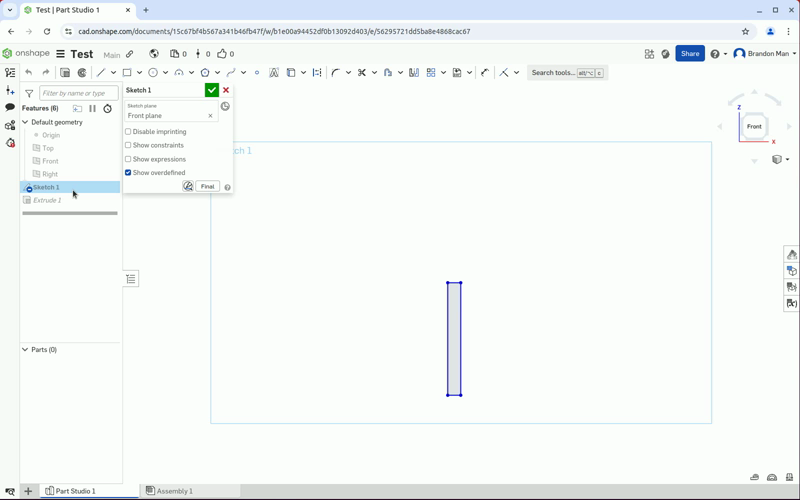
mouse_move(229, 92)
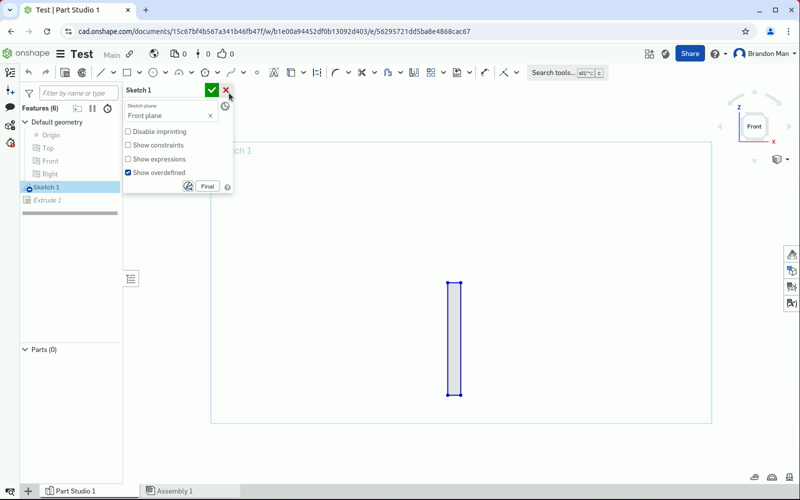
click(229, 92)
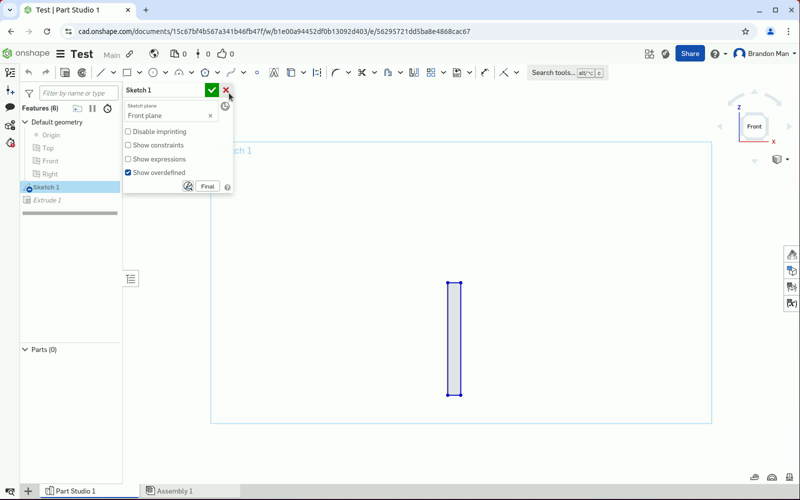
key(shift+s)
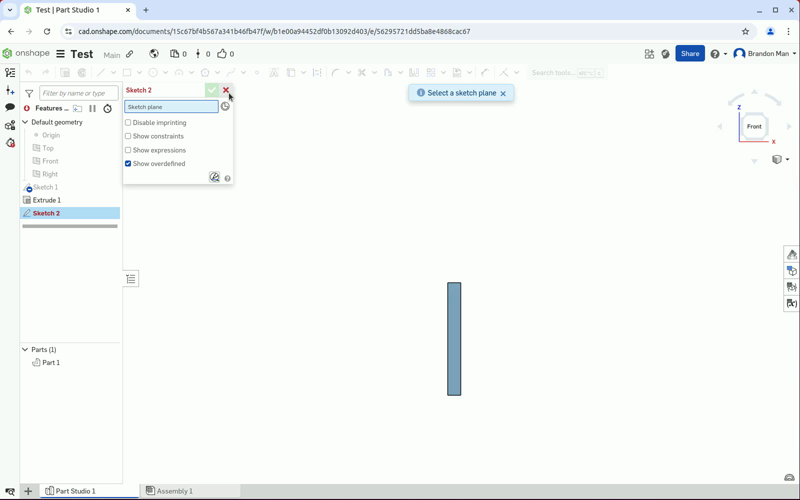
mouse_move(73, 163)
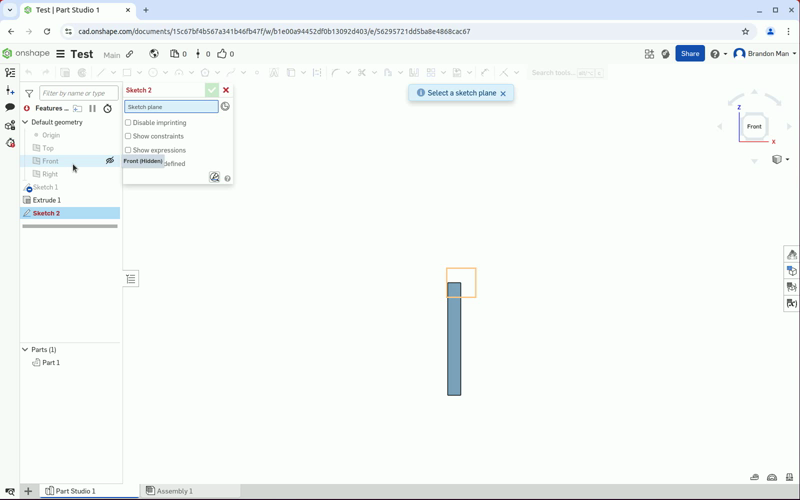
click(73, 163)
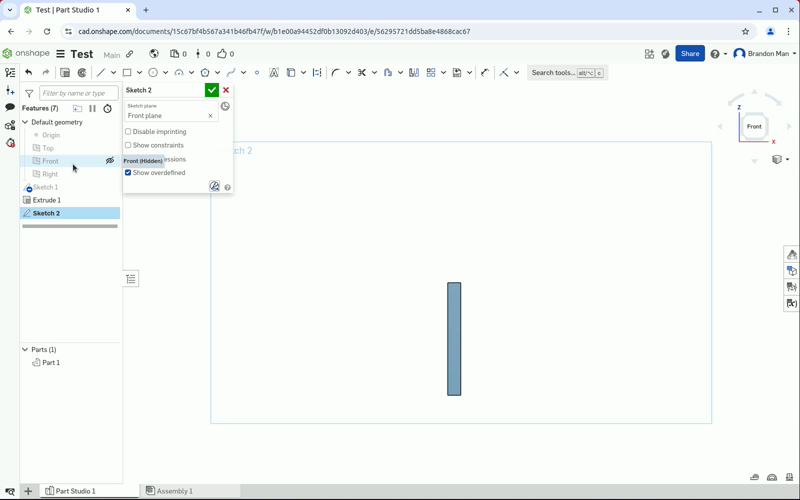
mouse_move(73, 352)
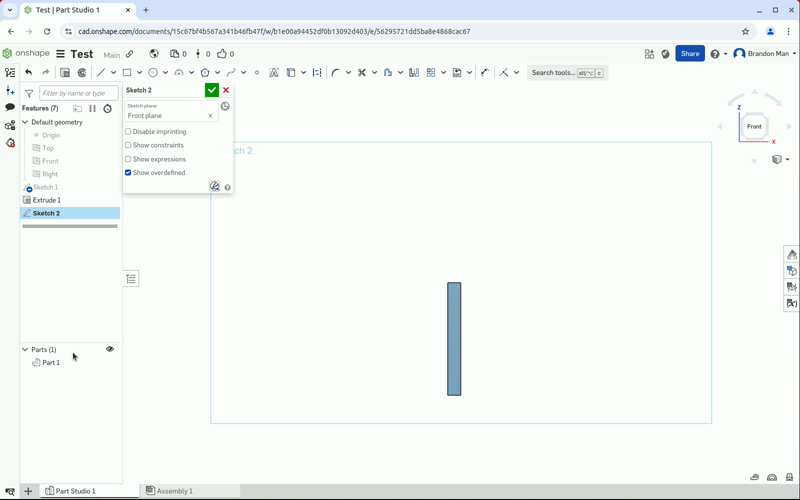
key(y)
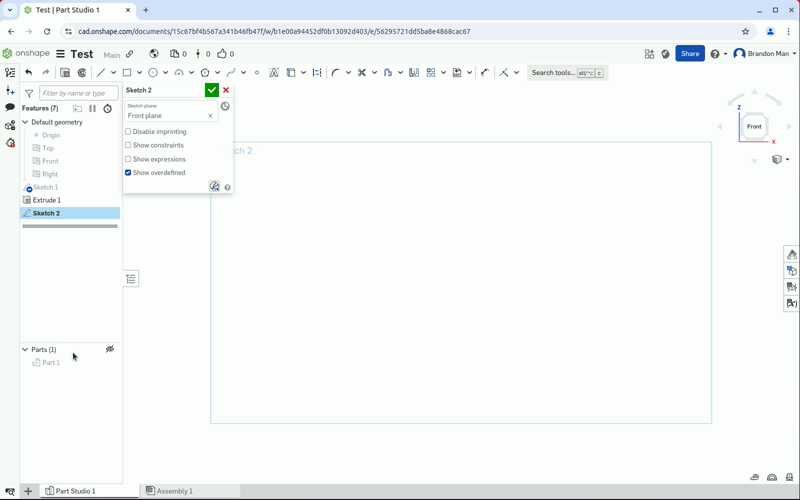
key(l)
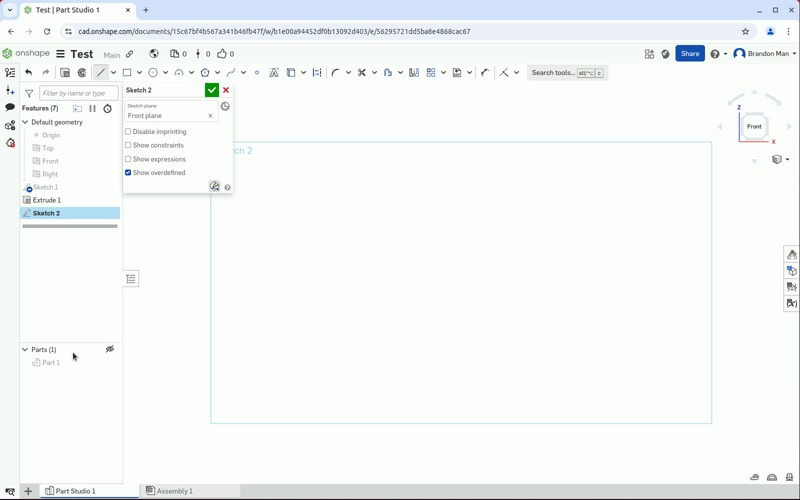
key_down(shift)
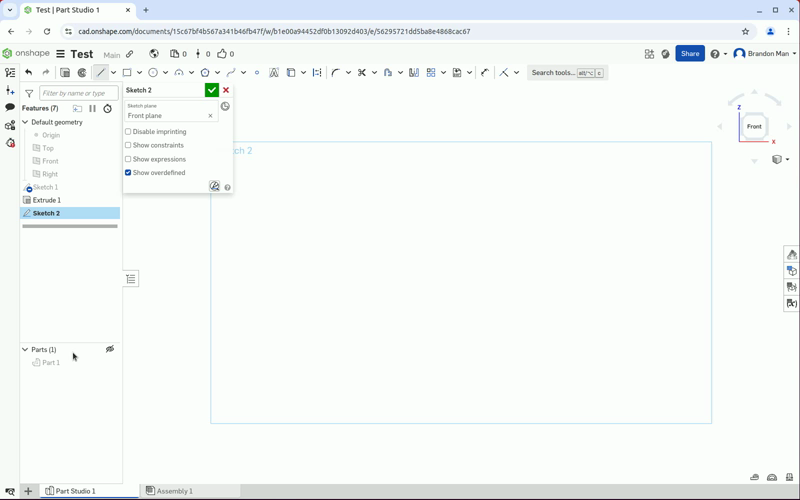
mouse_move(460, 295)
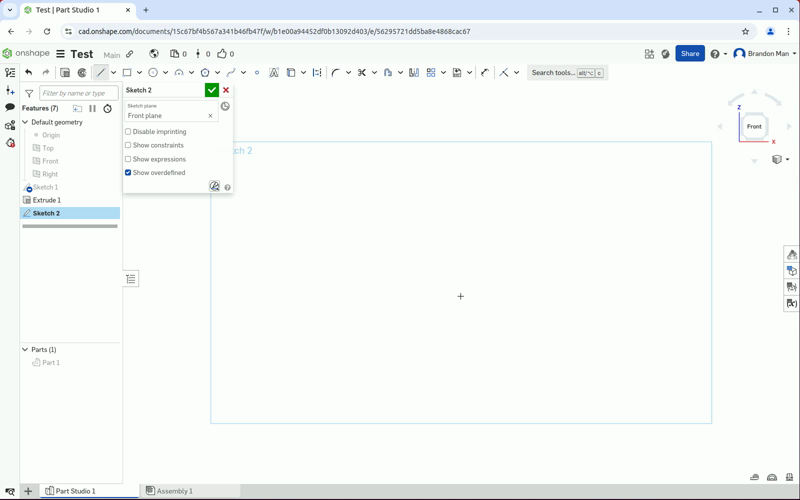
click(460, 295)
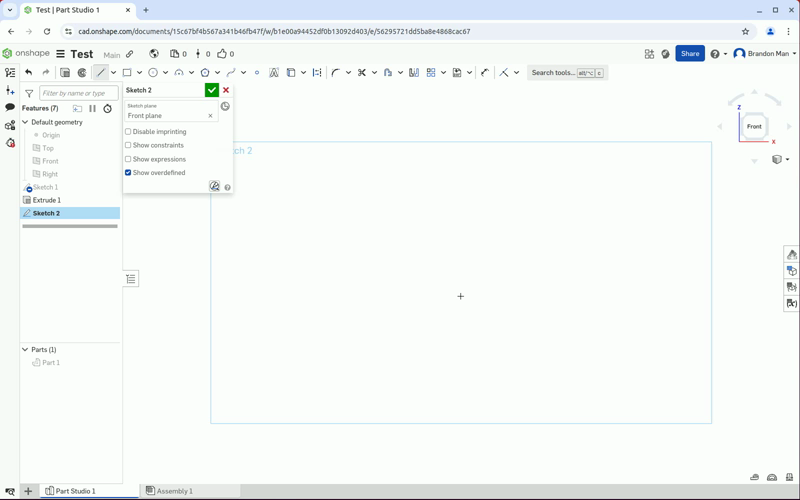
key_up(shift)
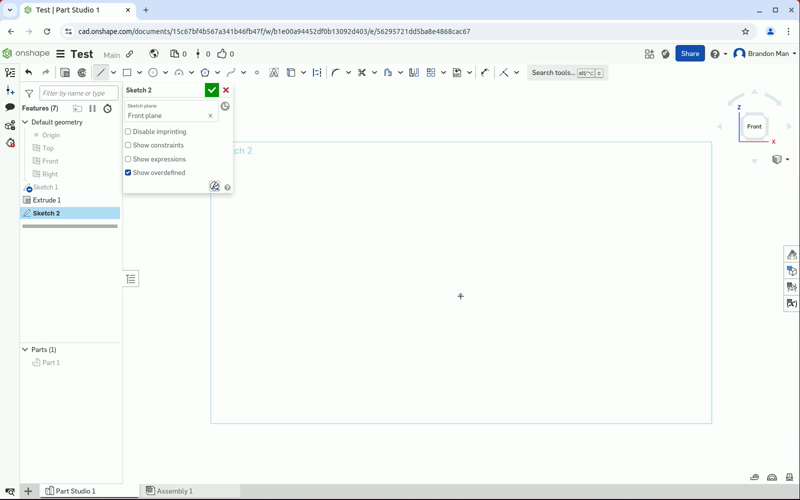
key_down(shift)
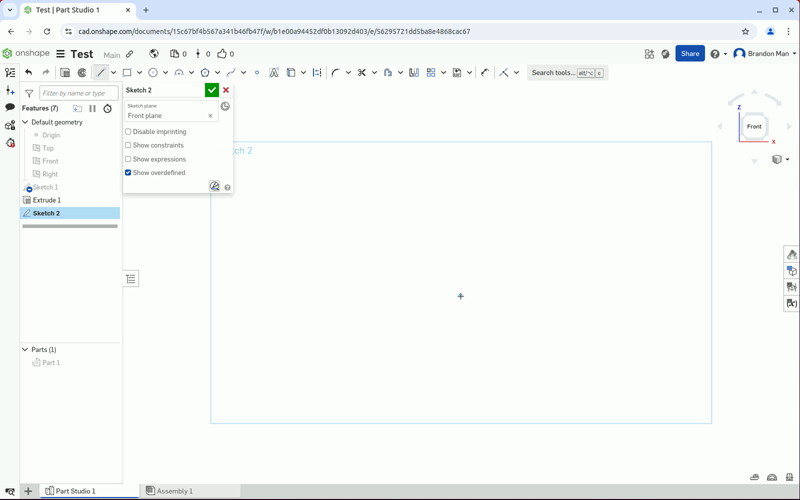
mouse_move(549, 295)
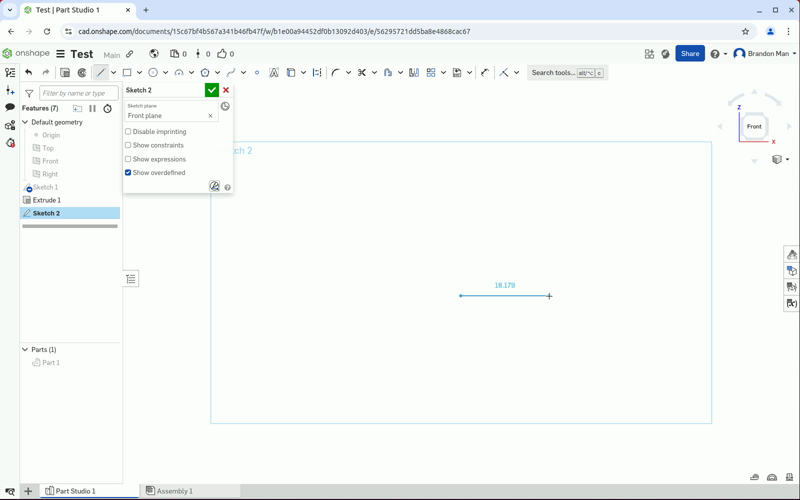
click(549, 295)
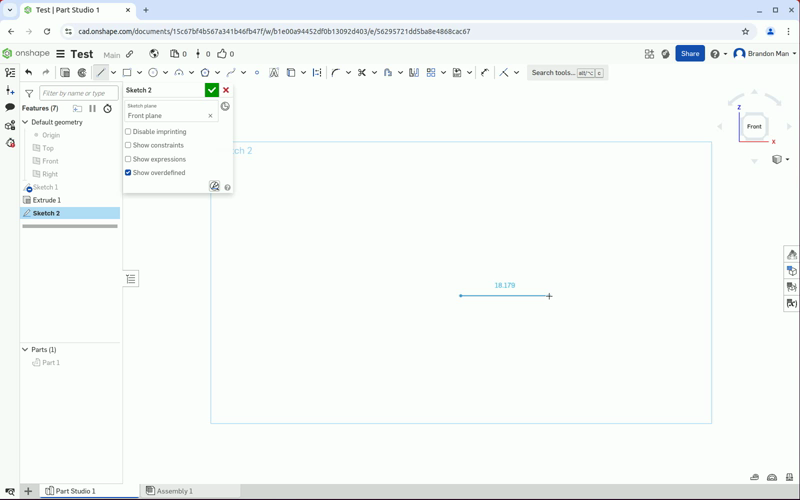
key_up(shift)
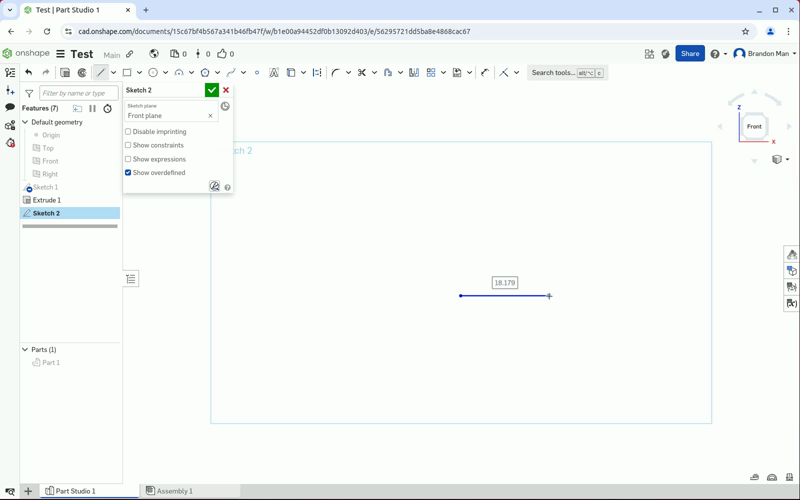
key_down(shift)
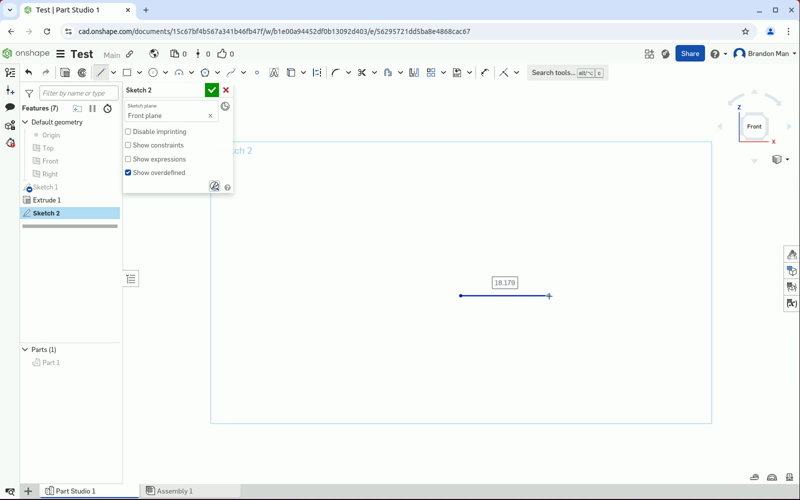
mouse_move(579, 295)
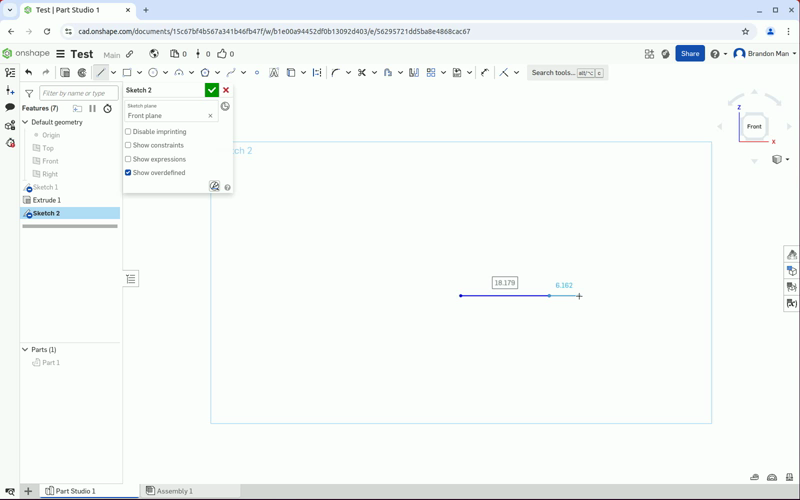
mouse_move(549, 282)
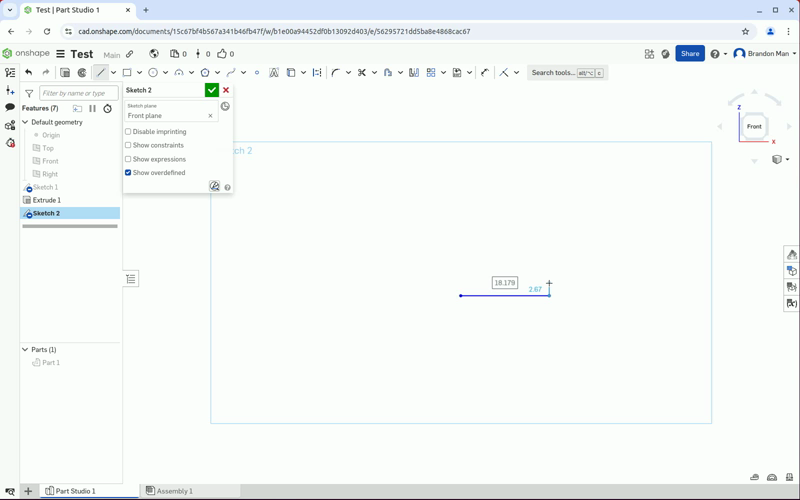
click(549, 282)
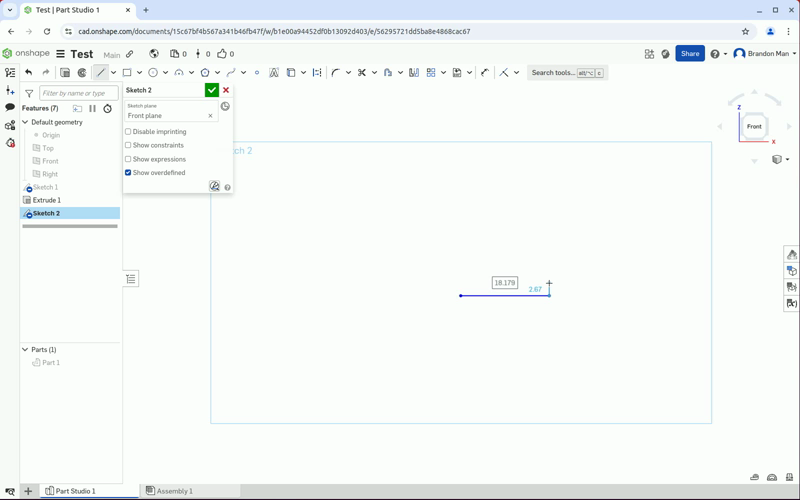
key_up(shift)
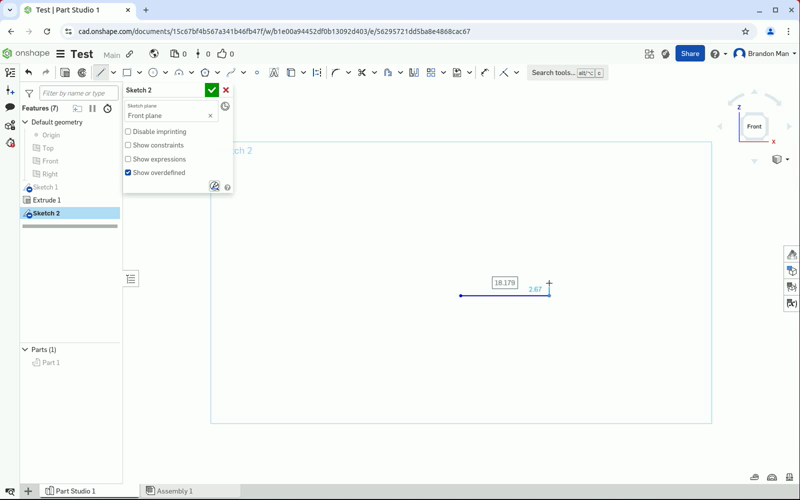
key_down(shift)
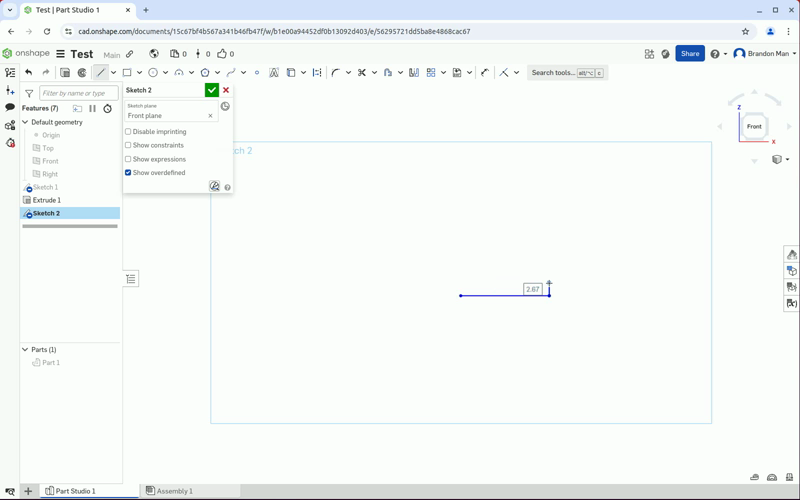
mouse_move(460, 282)
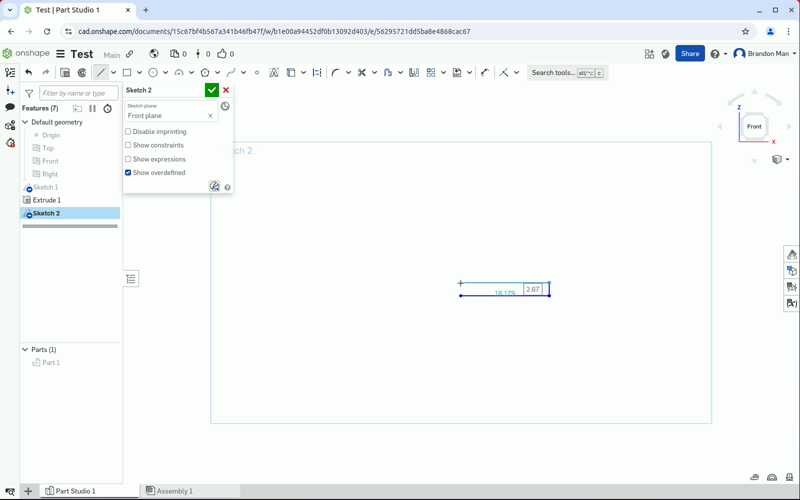
click(460, 282)
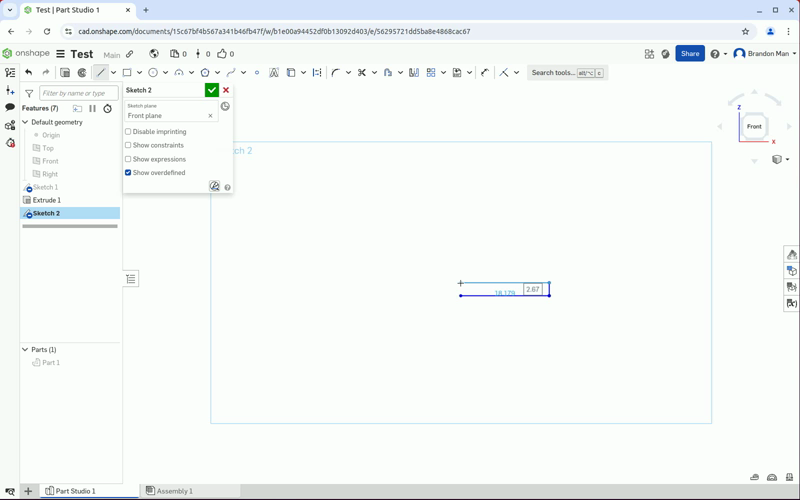
key_up(shift)
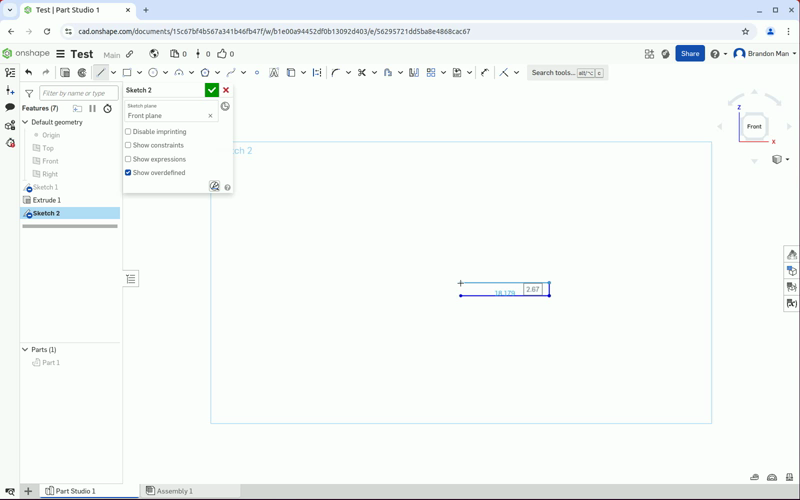
mouse_move(490, 282)
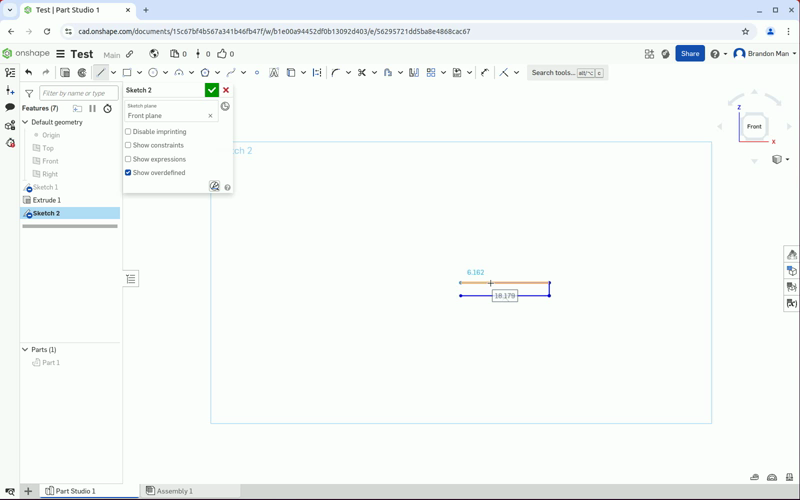
key_down(shift)
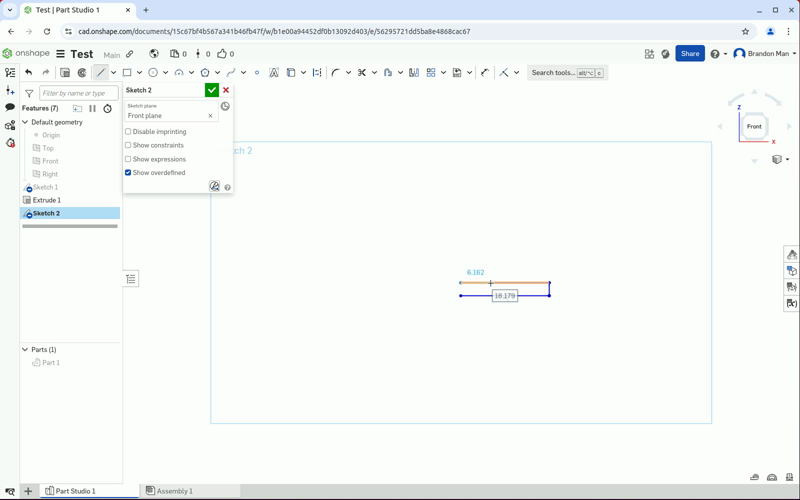
mouse_move(460, 295)
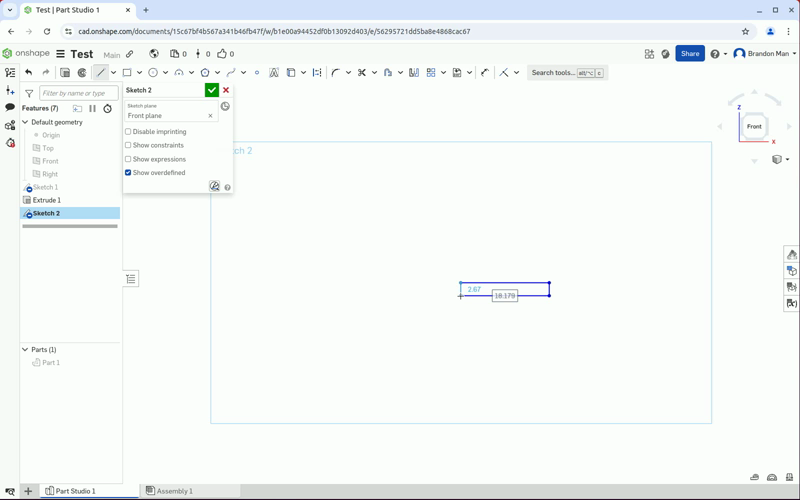
key_up(shift)
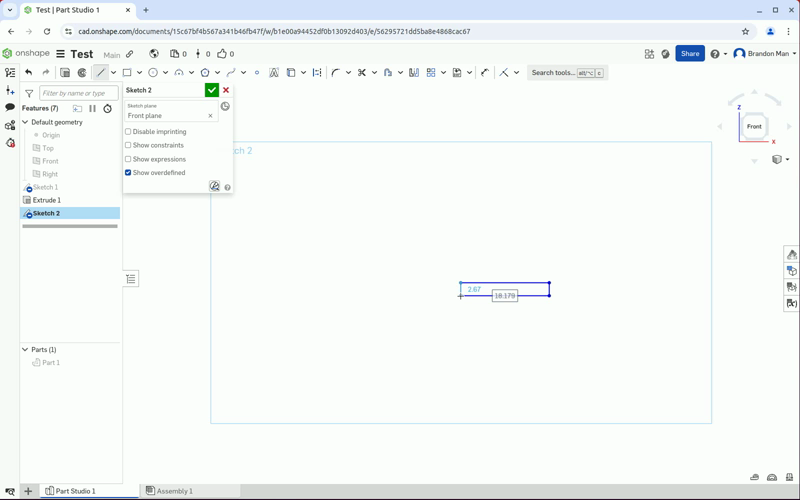
click(460, 295)
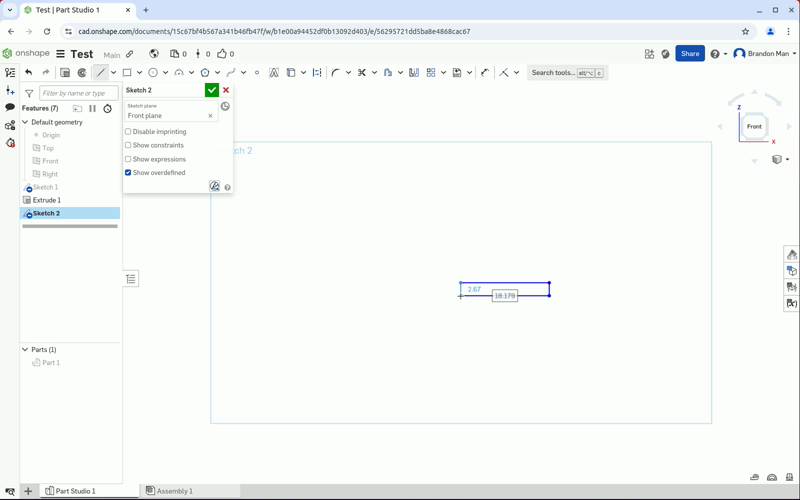
key(esc)
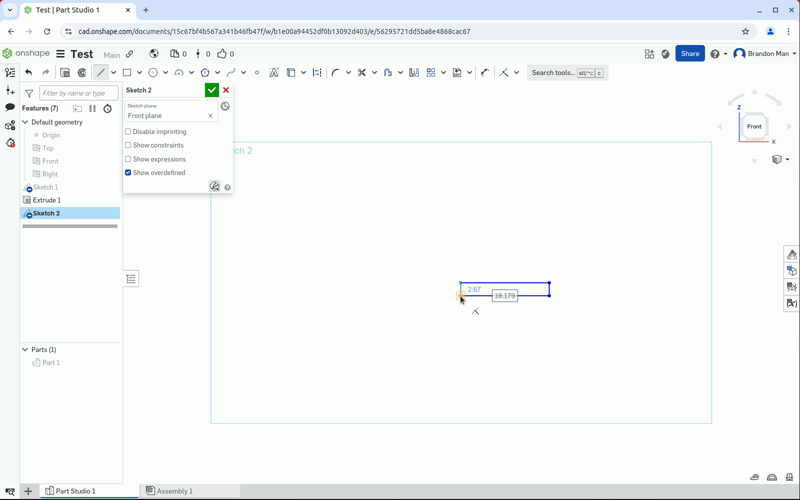
mouse_move(531, 294)
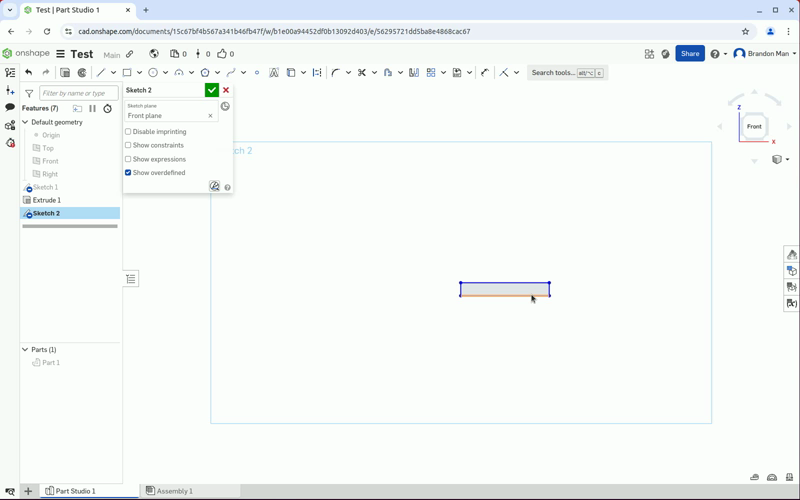
scroll(6)
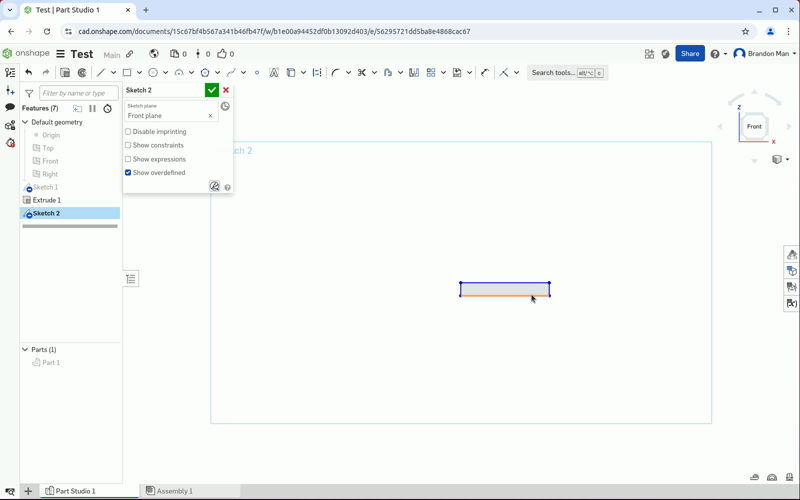
scroll(6)
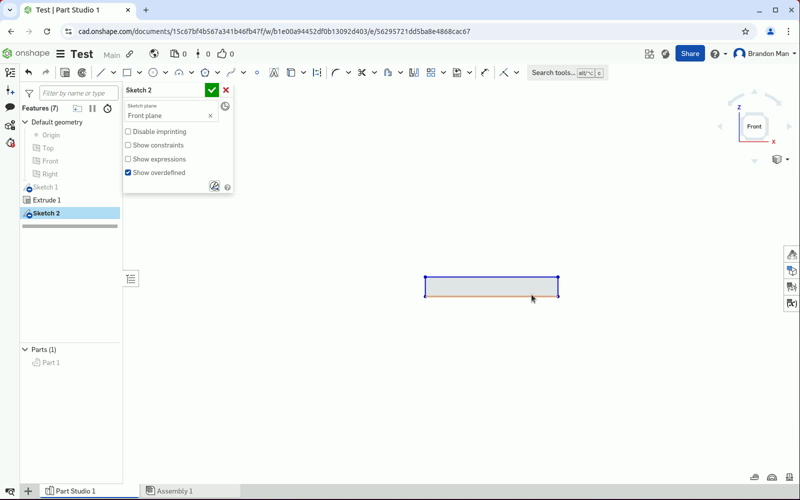
scroll(6)
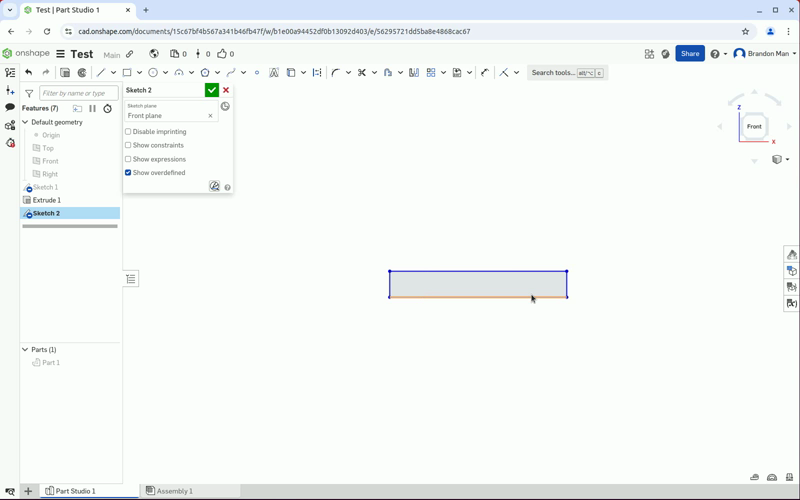
scroll(6)
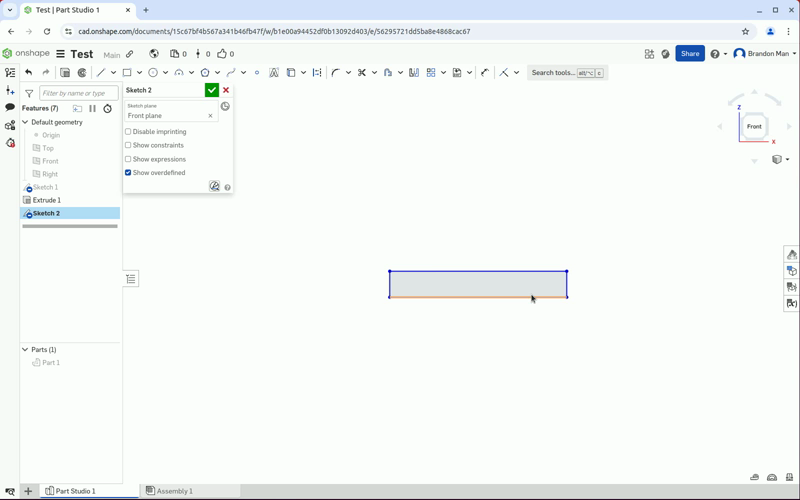
scroll(6)
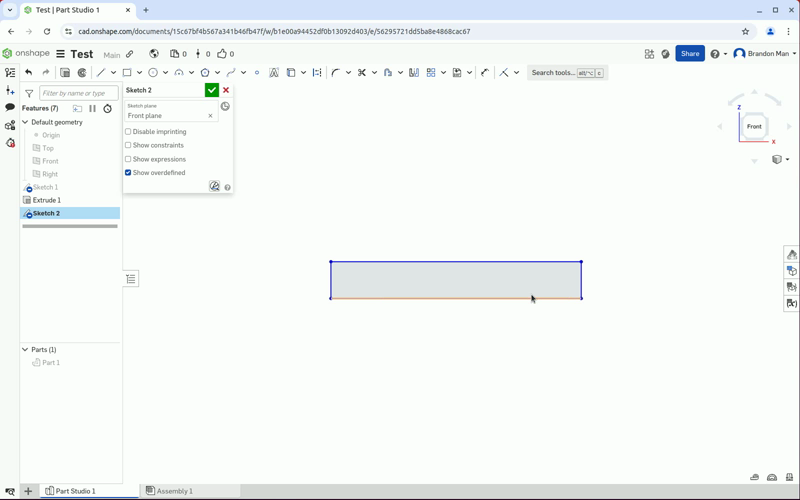
scroll(6)
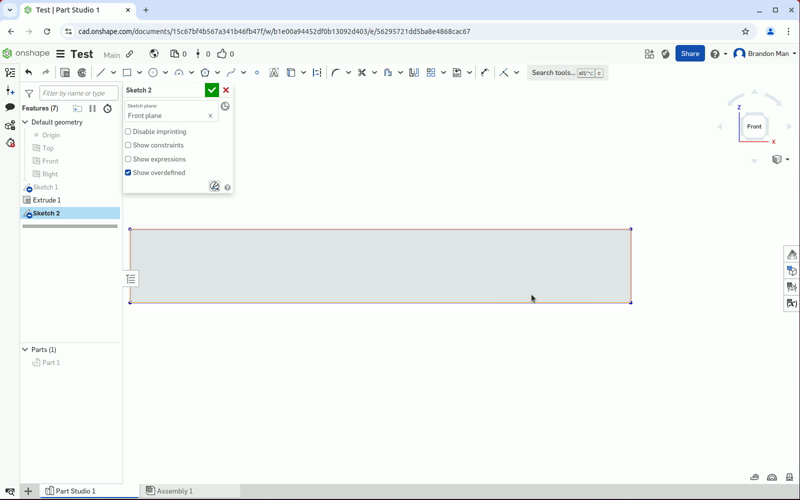
scroll(6)
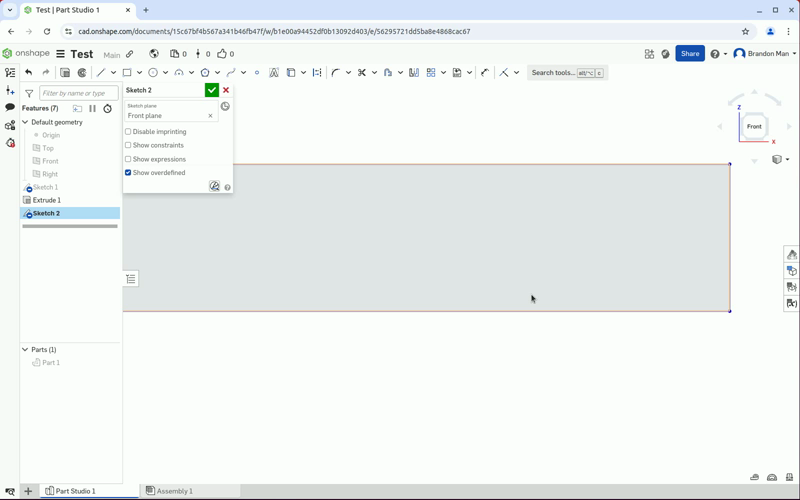
click(531, 294)
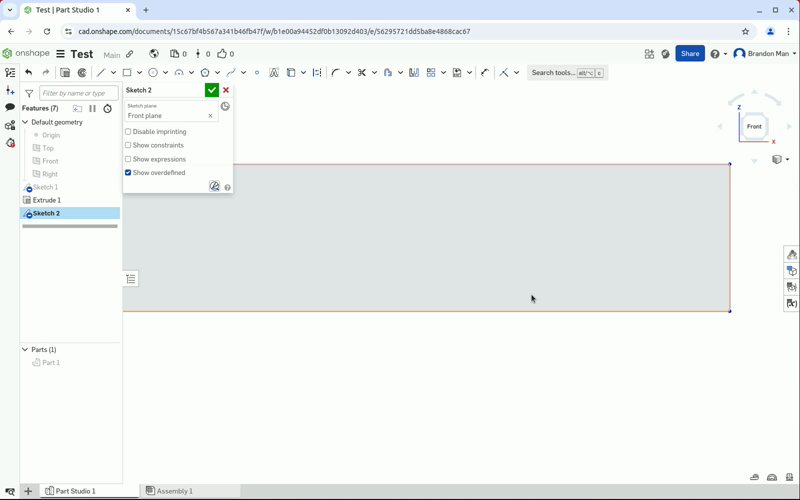
scroll(-6)
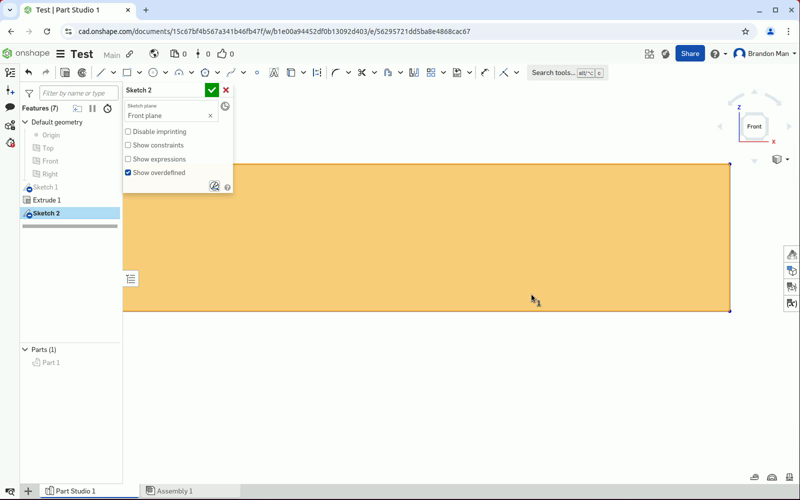
scroll(-6)
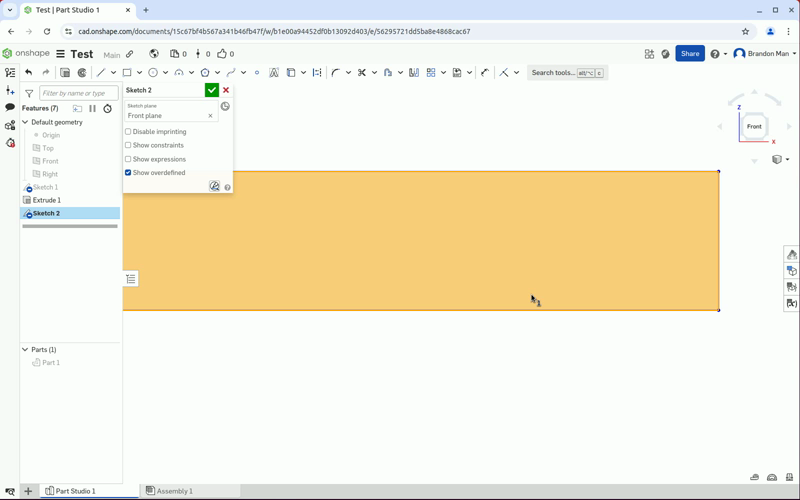
scroll(-6)
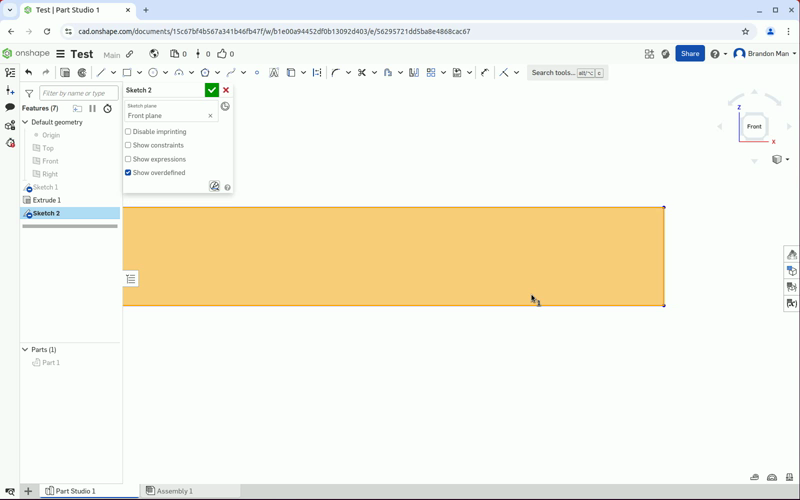
scroll(-6)
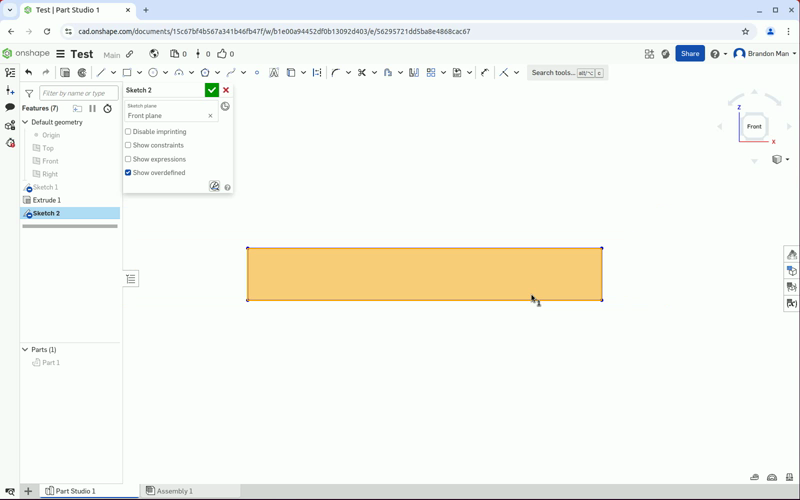
scroll(-6)
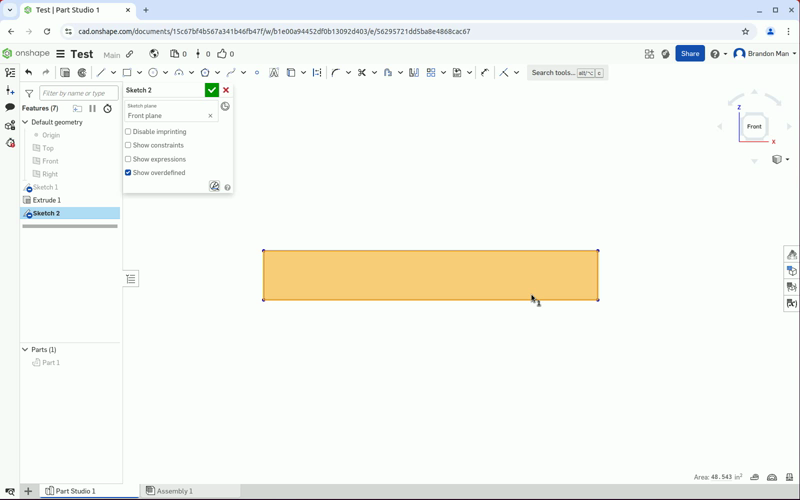
scroll(-6)
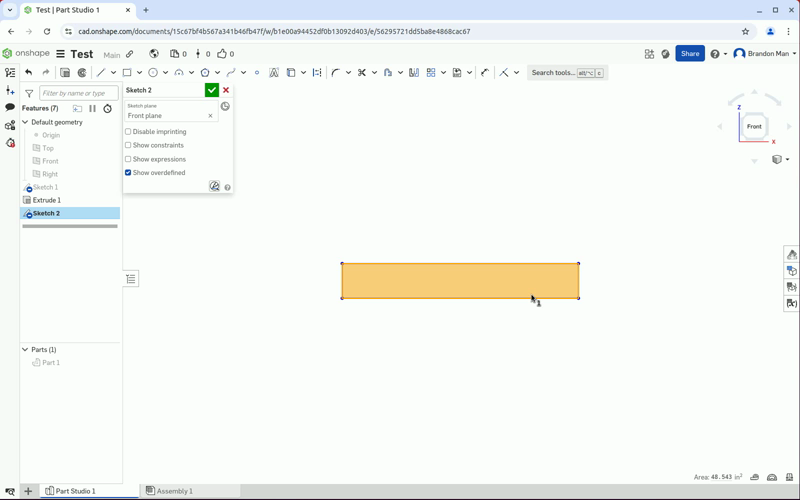
scroll(-6)
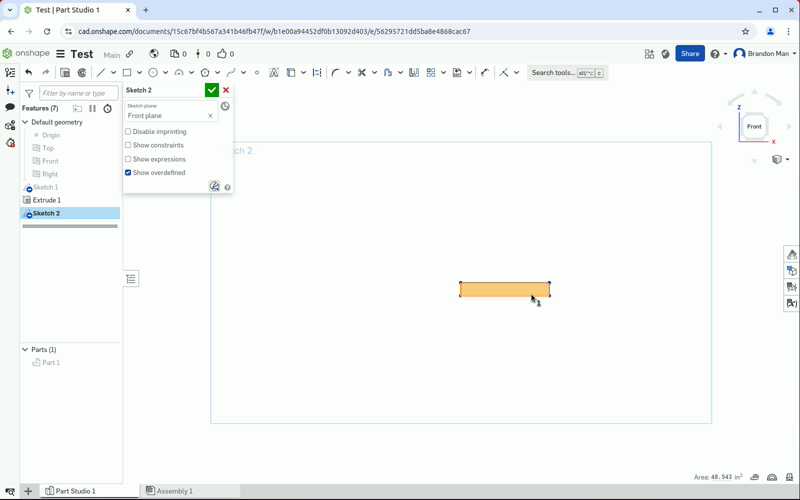
mouse_move(73, 352)
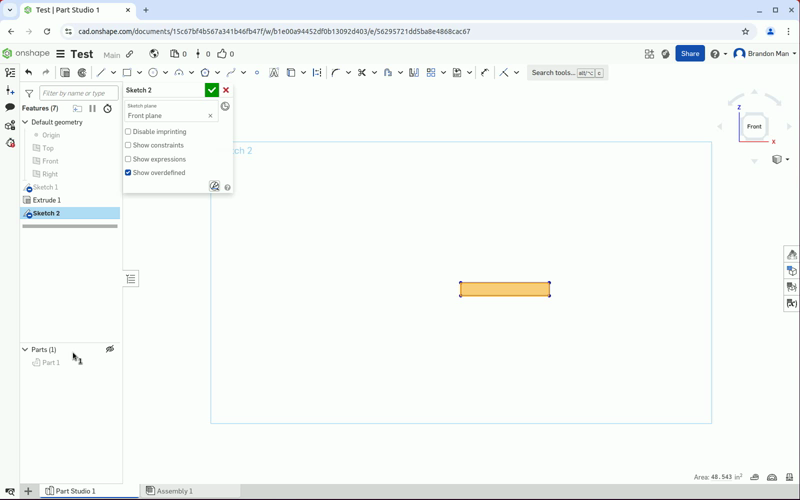
key(shift+y)
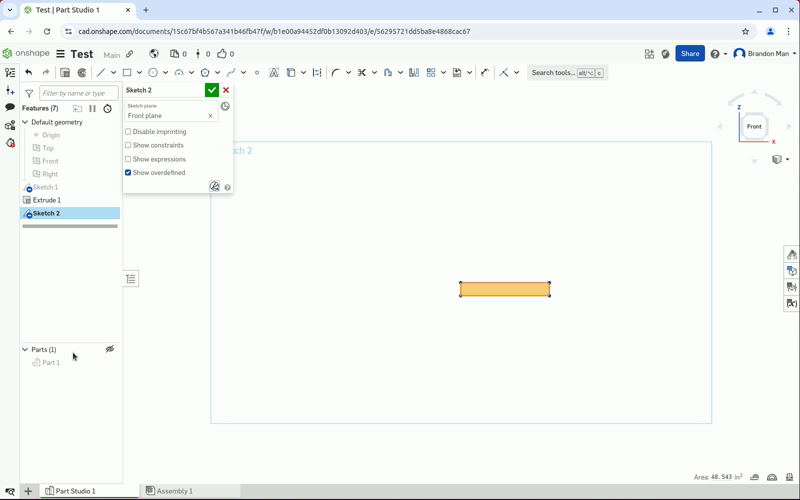
key(shift+e)
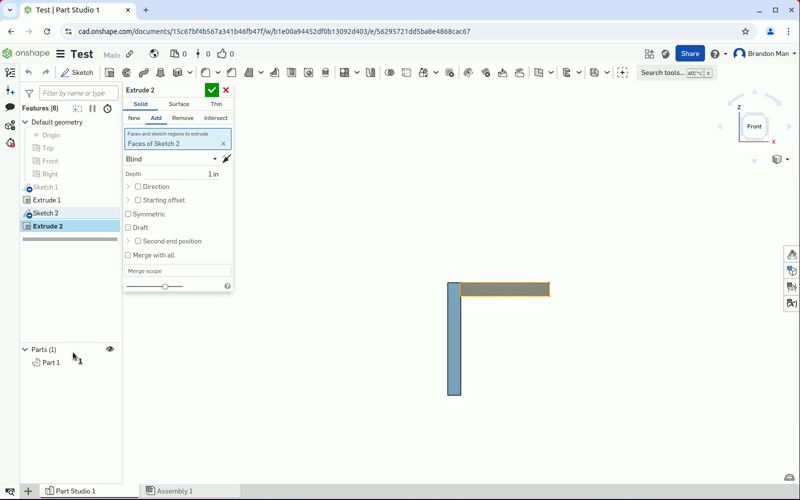
mouse_move(143, 106)
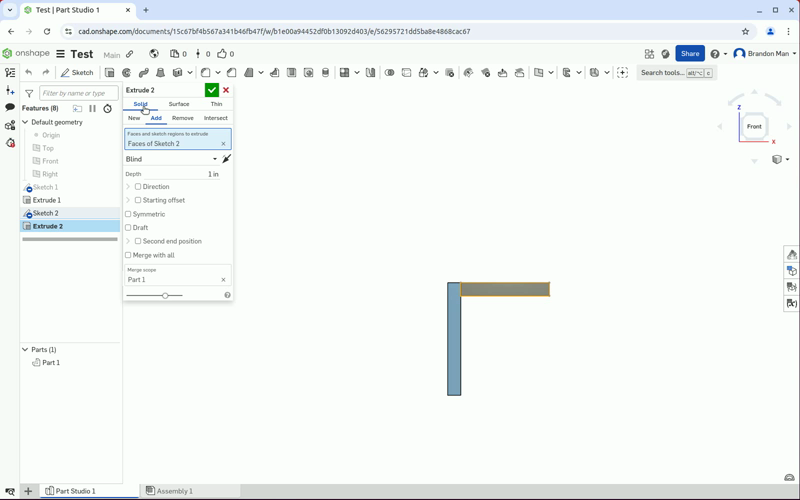
click(143, 106)
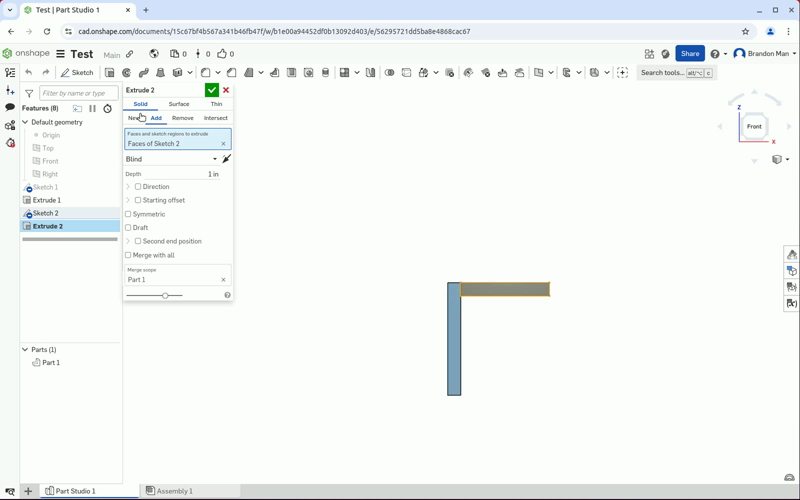
mouse_move(137, 120)
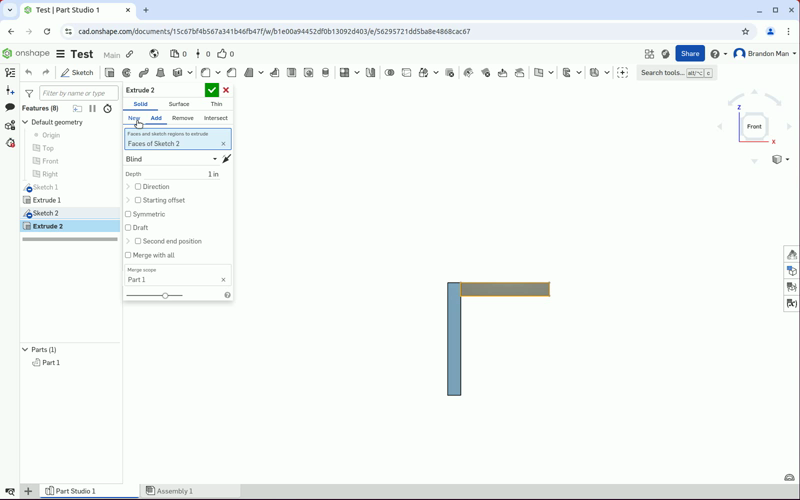
click(137, 120)
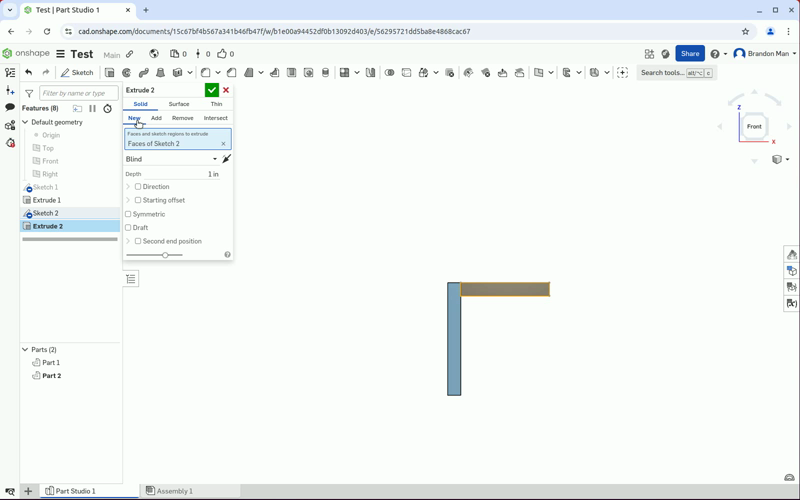
key(tab, 4)
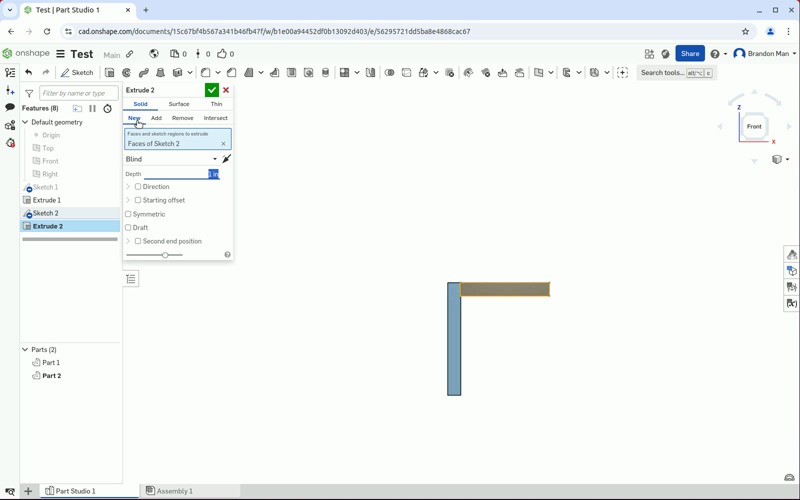
text(1.444)
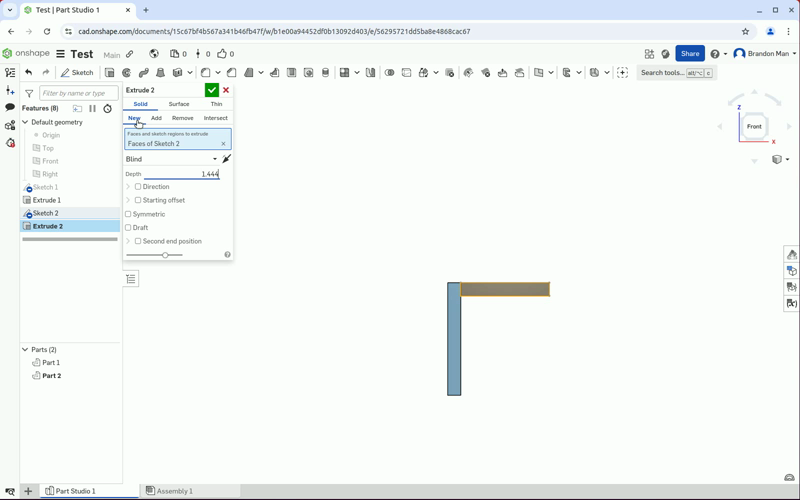
key(enter)
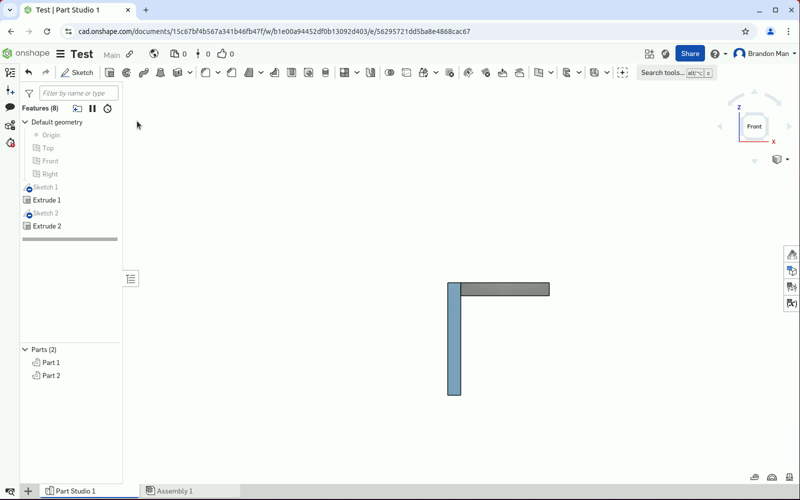
key(shift+h)
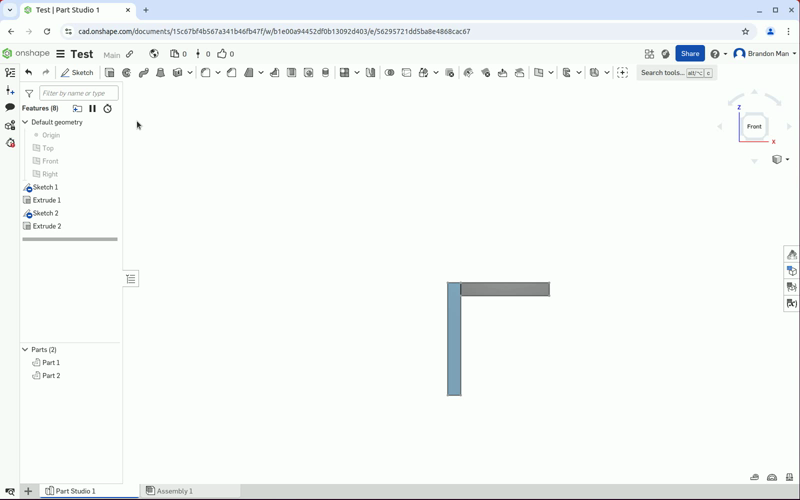
key(shift+h)
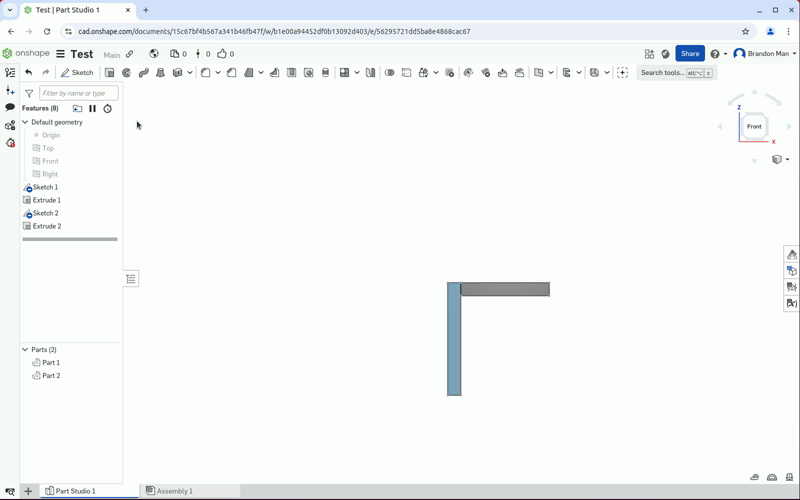
key(shift+7)
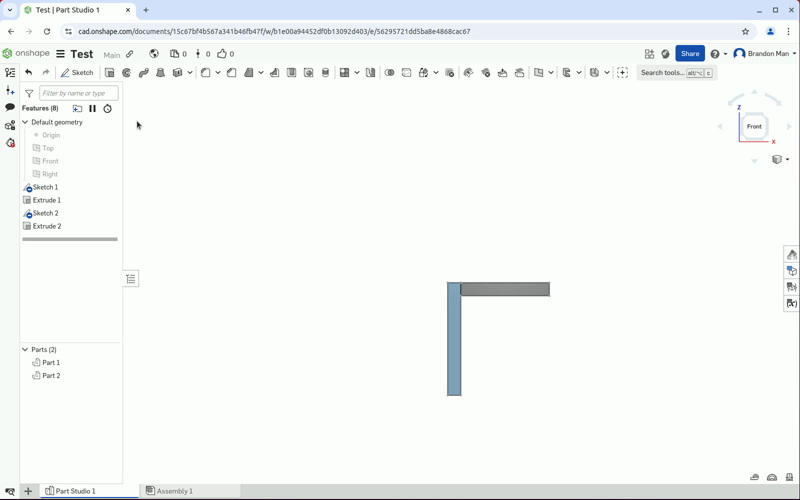
key(left, 2)
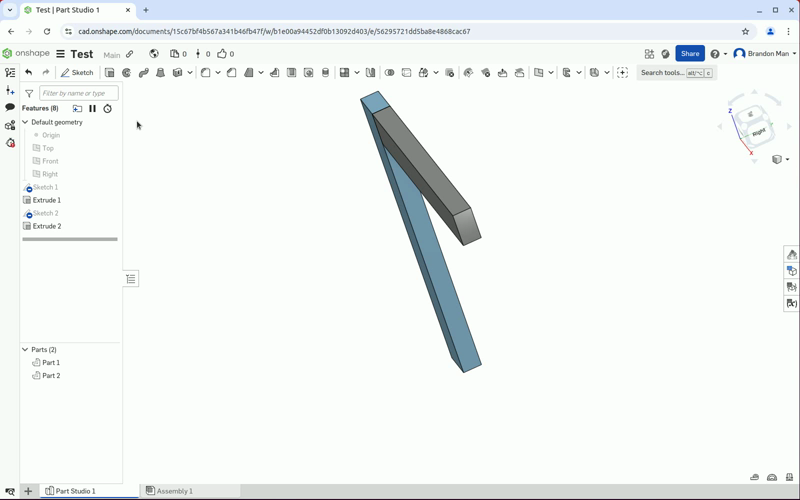
key(down, 2)
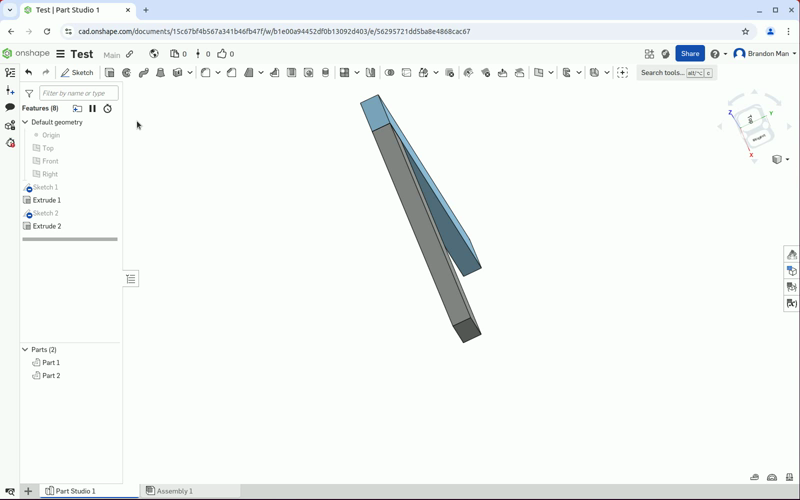
key(up, 2)
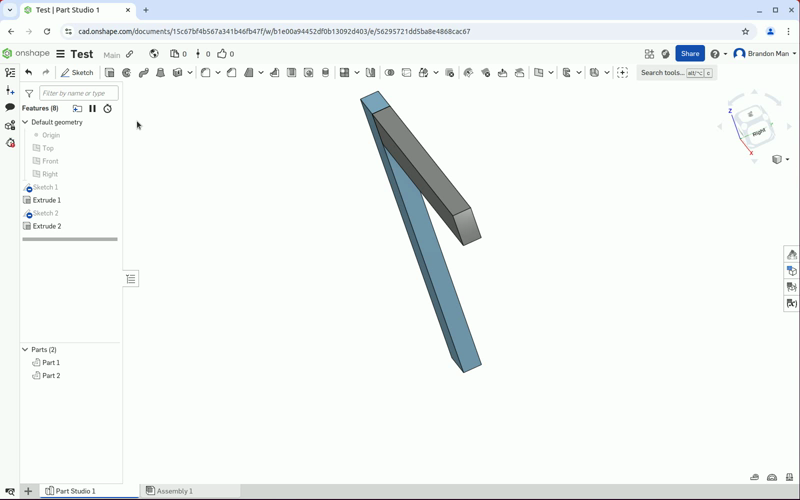
key(right, 2)
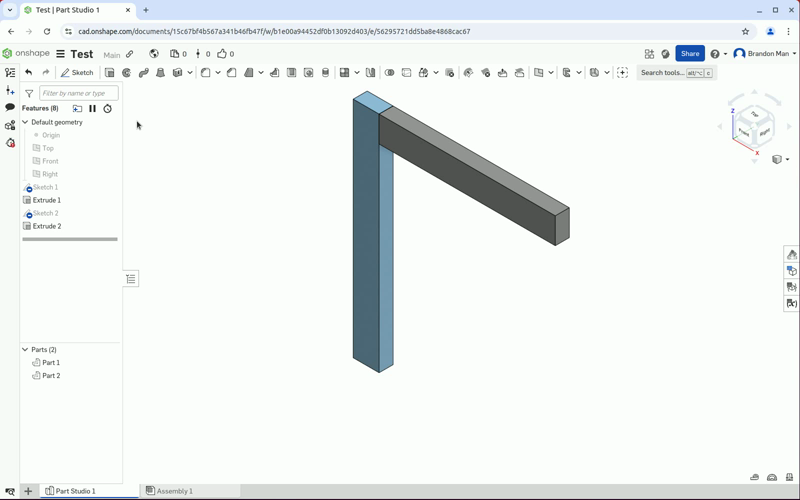
mouse_move(73, 189)
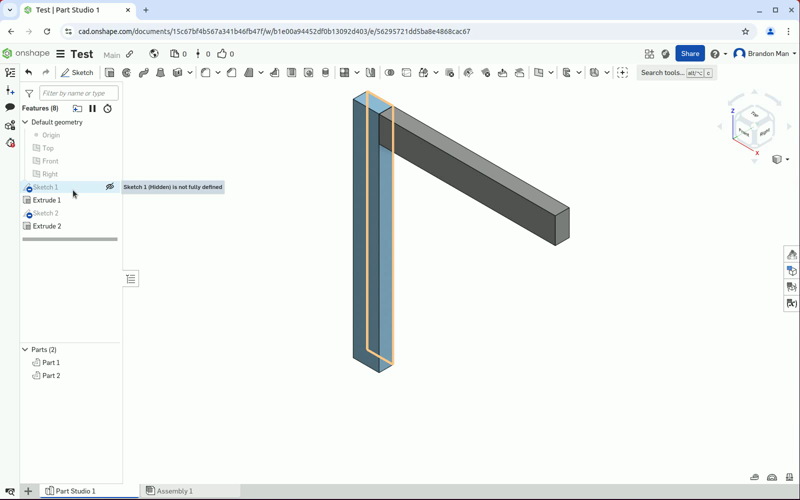
click(73, 189)